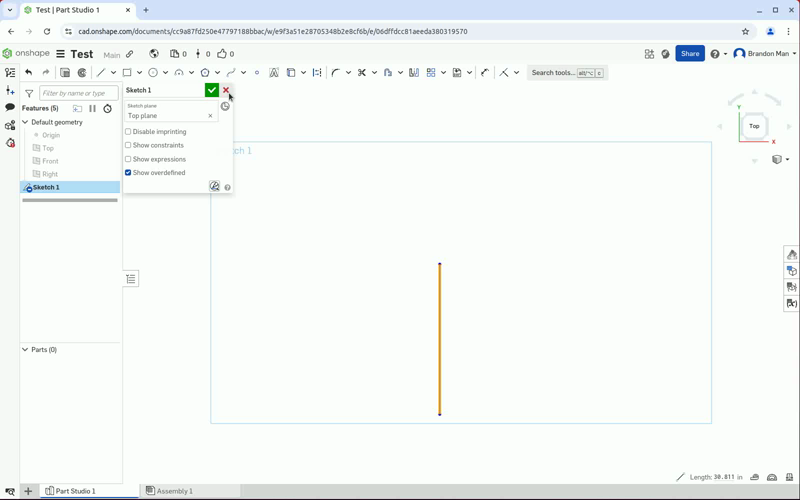
key(shift+h)
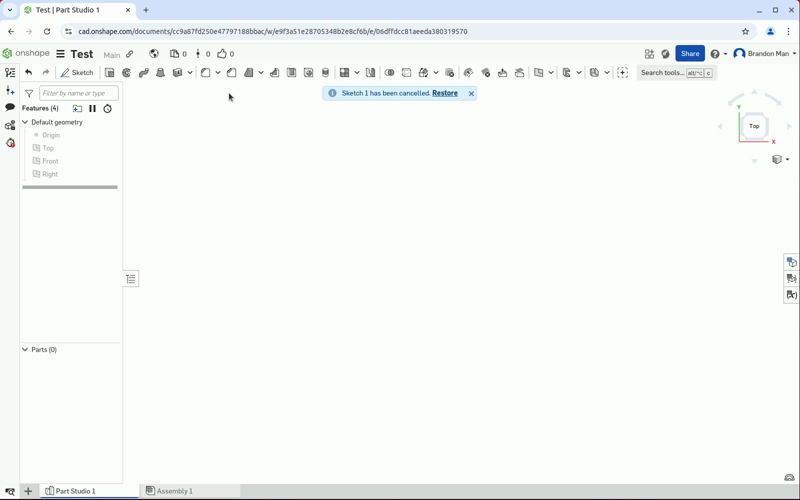
mouse_move(73, 352)
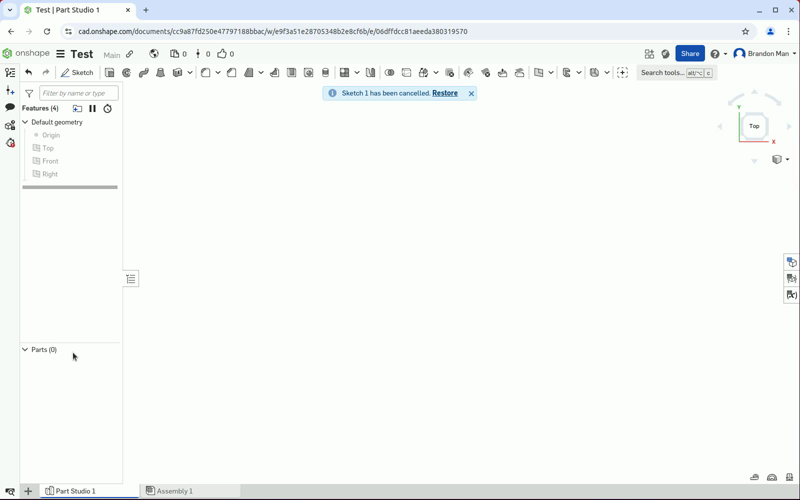
key(y)
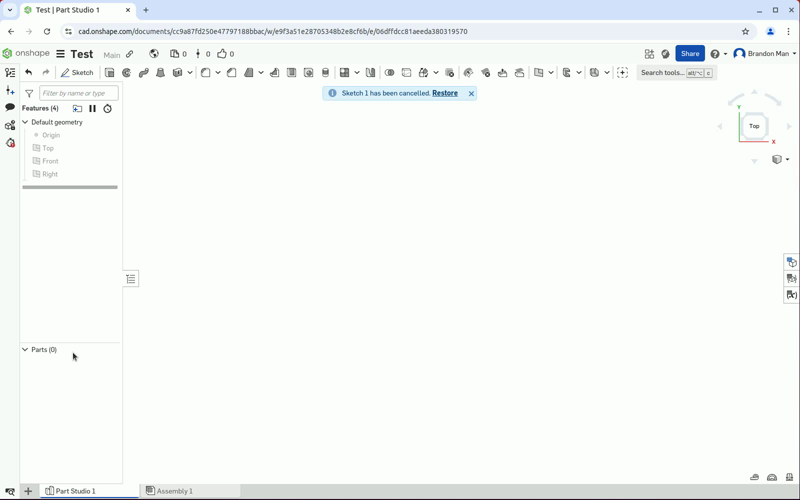
key(shift+p)
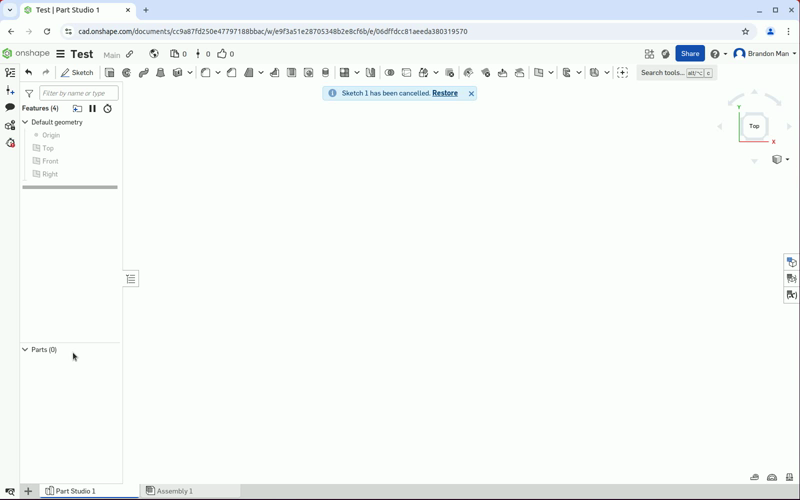
key(space)
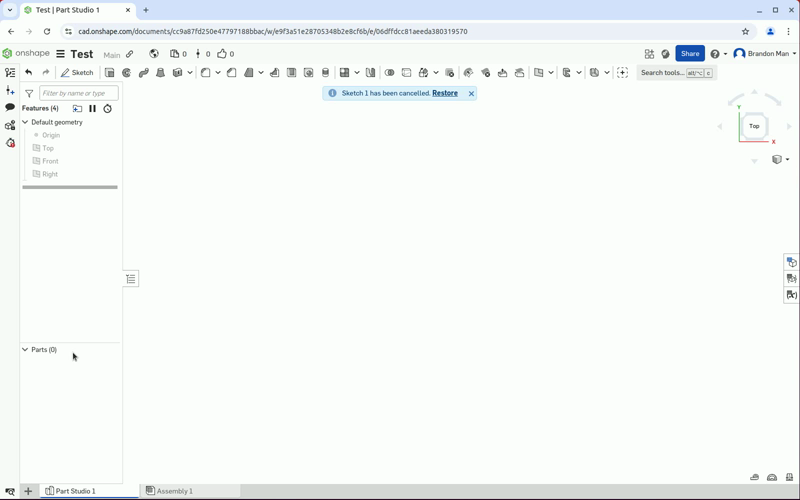
key_down(shift)
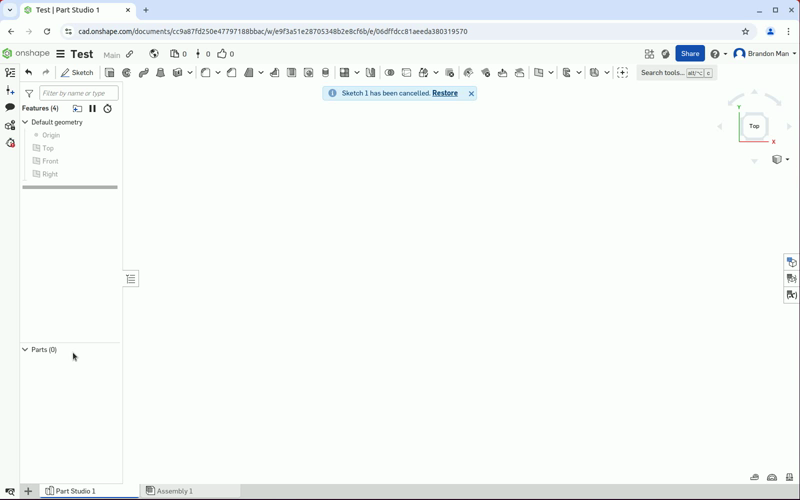
key(up)
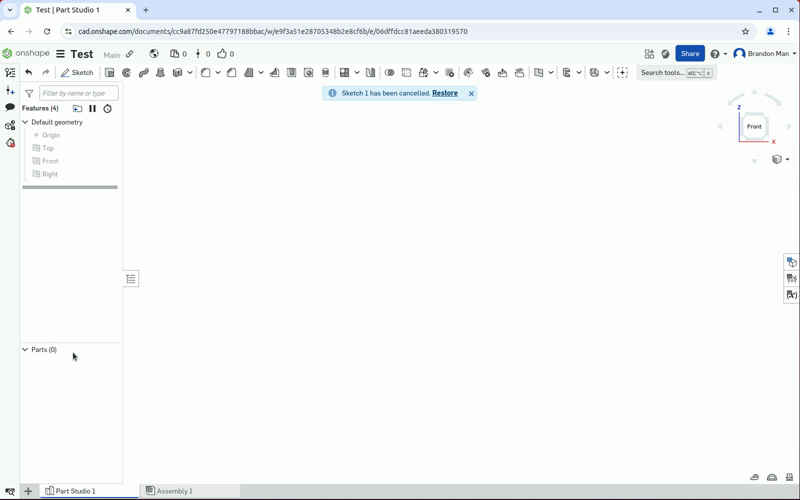
key_up(shift)
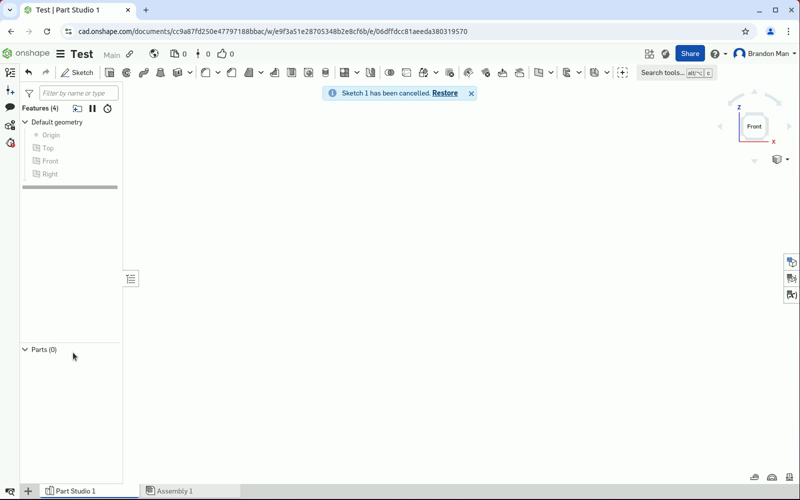
mouse_move(73, 352)
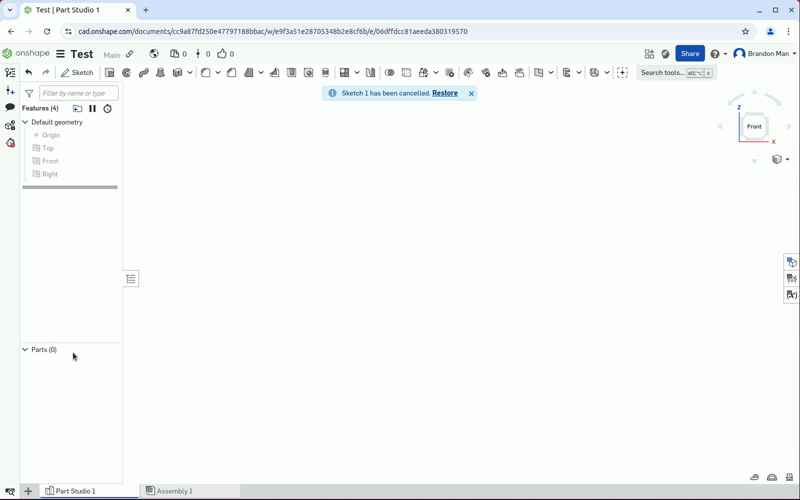
key(shift+y)
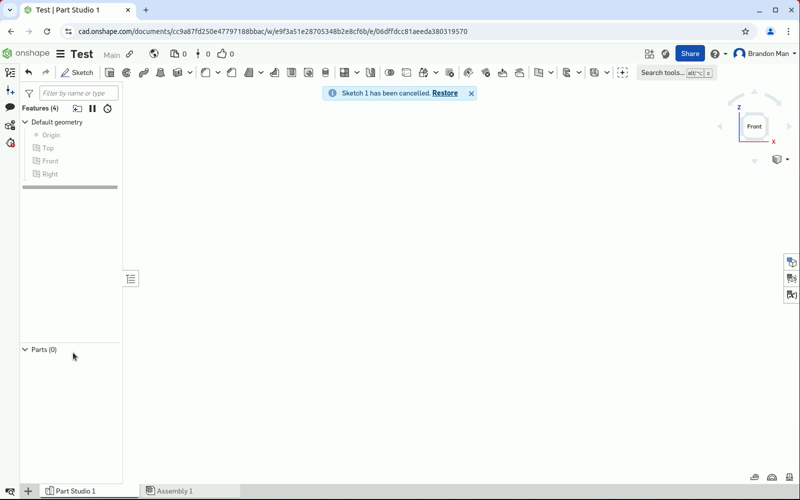
key(shift+s)
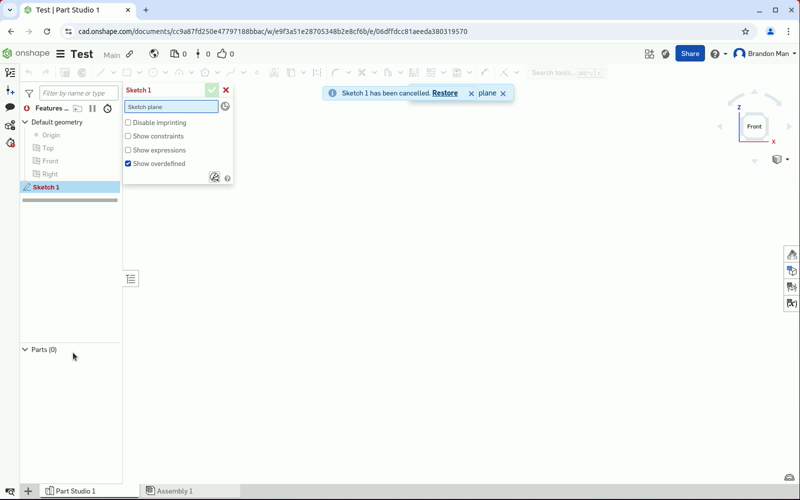
mouse_move(73, 163)
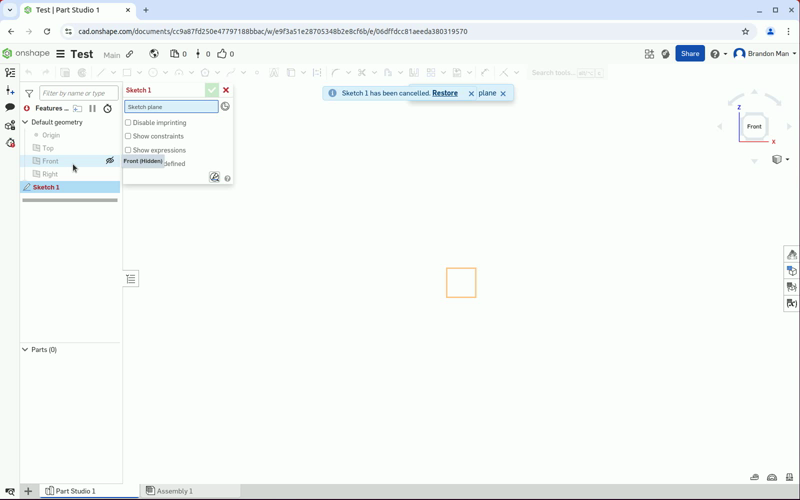
click(73, 163)
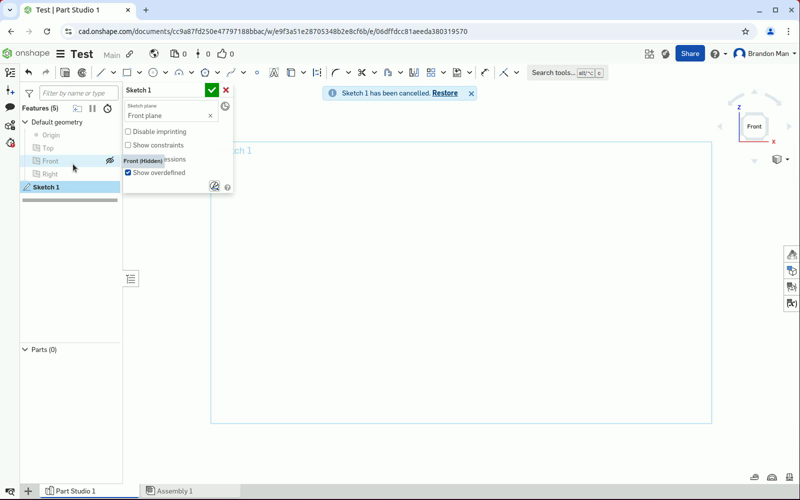
mouse_move(73, 352)
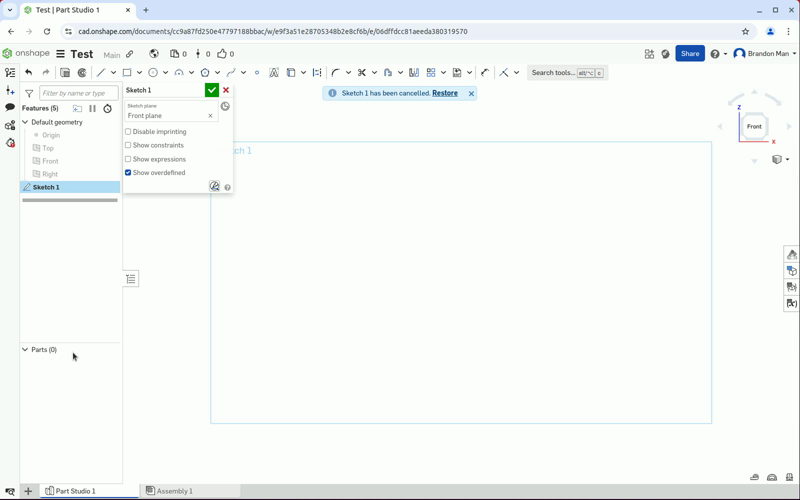
key(y)
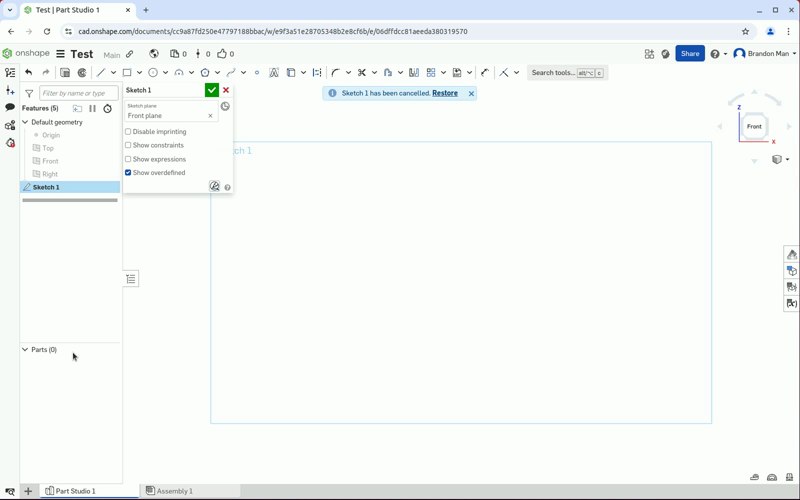
key(l)
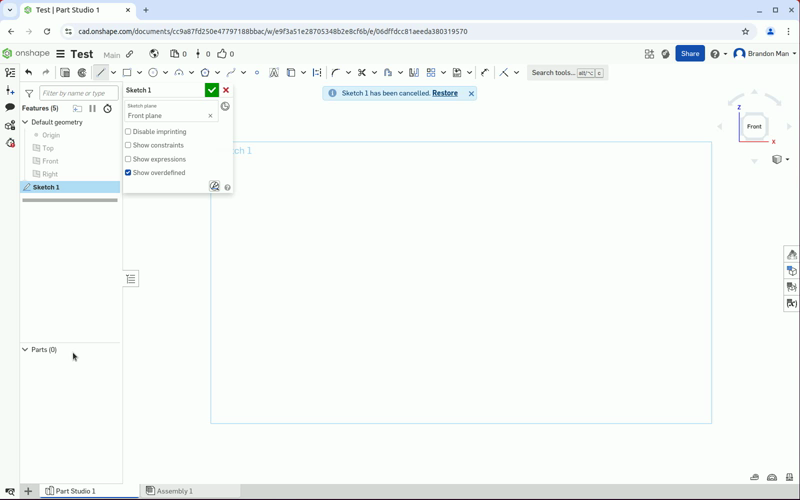
key_down(shift)
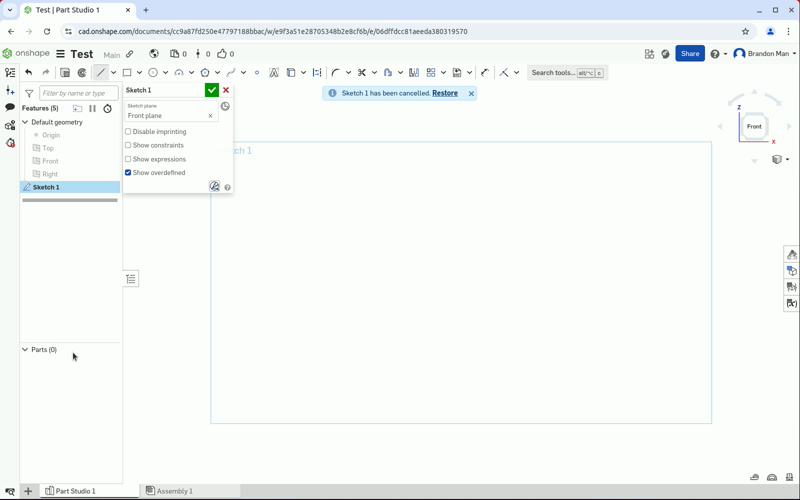
mouse_move(460, 282)
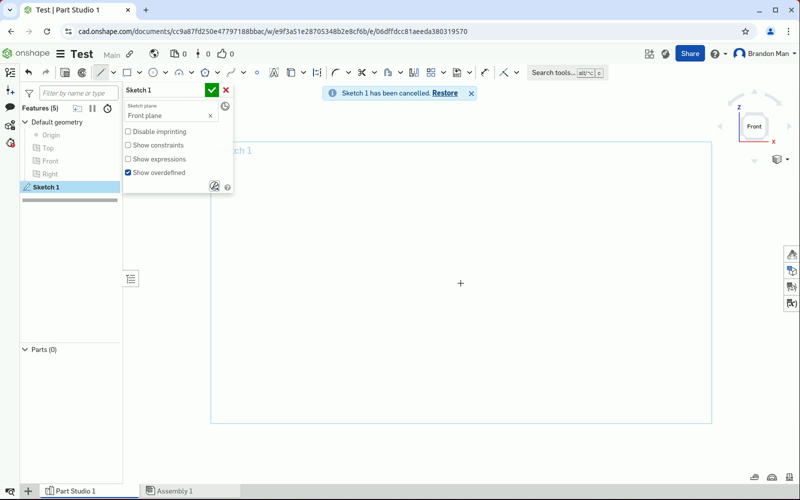
click(460, 282)
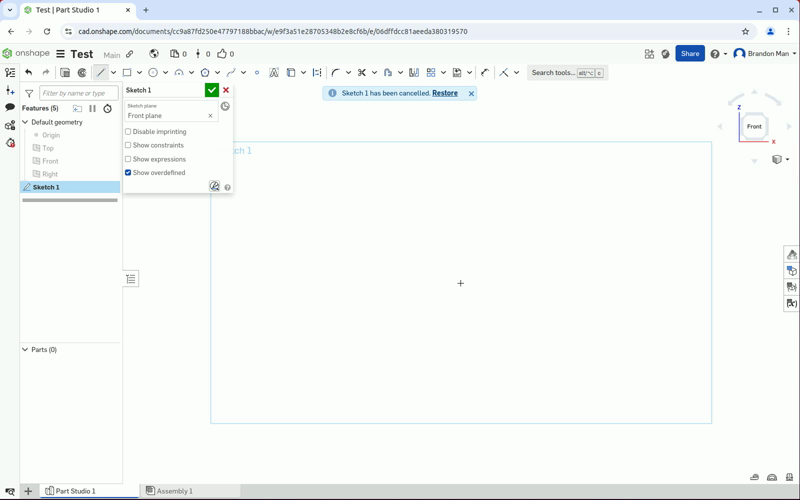
key_up(shift)
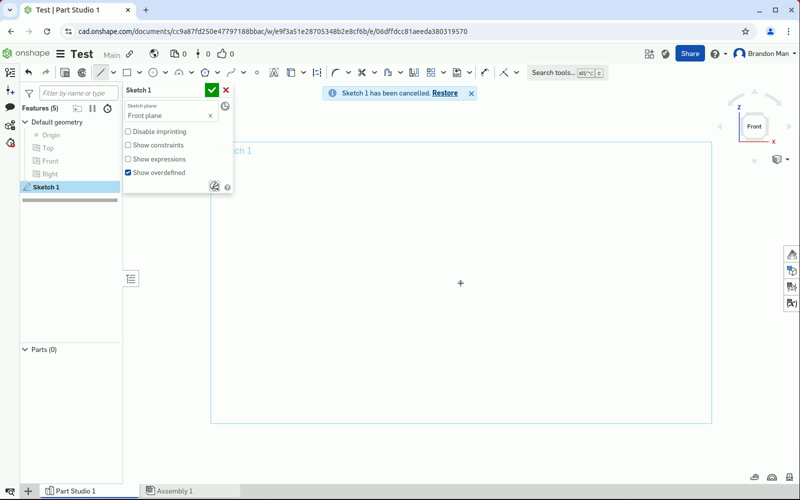
key_down(shift)
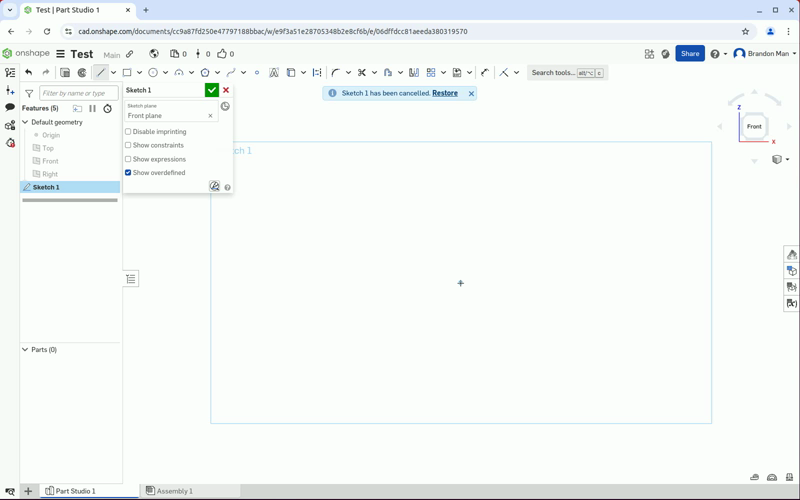
mouse_move(573, 282)
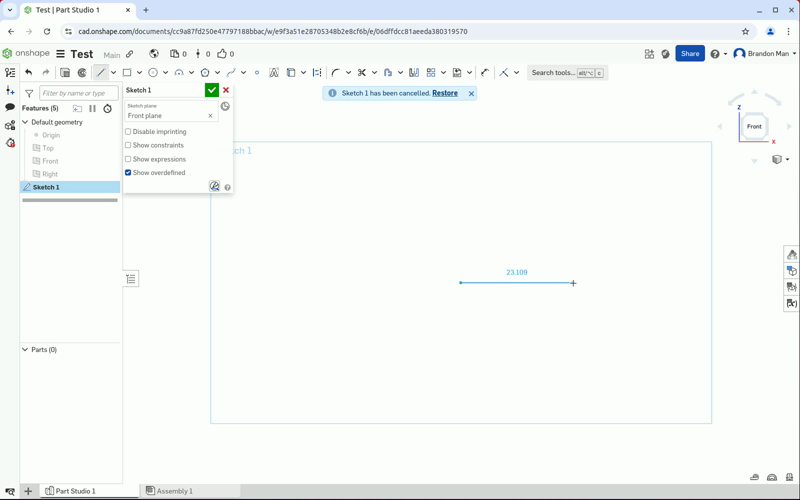
click(573, 282)
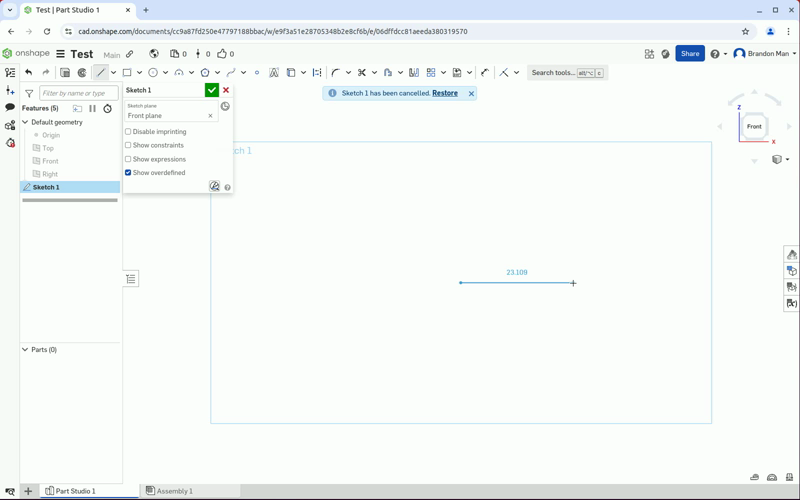
key_up(shift)
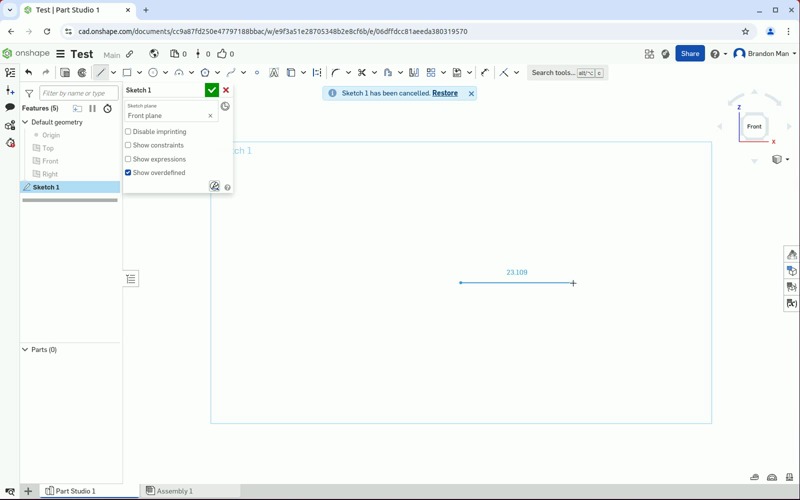
key_down(shift)
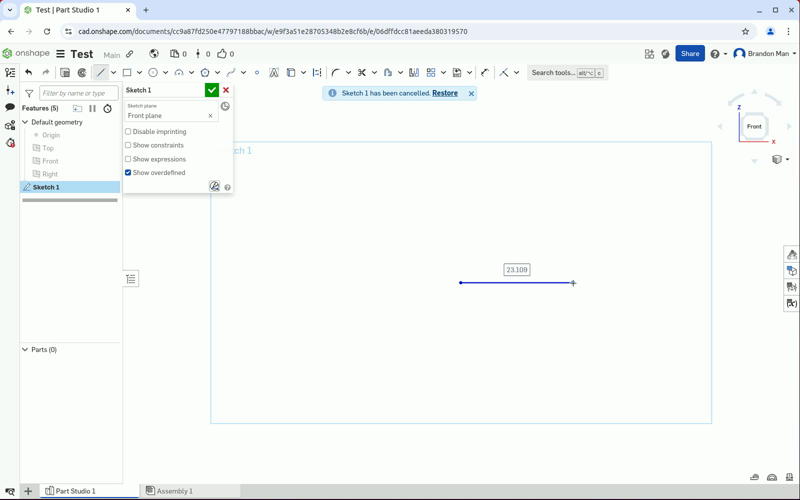
mouse_move(589, 282)
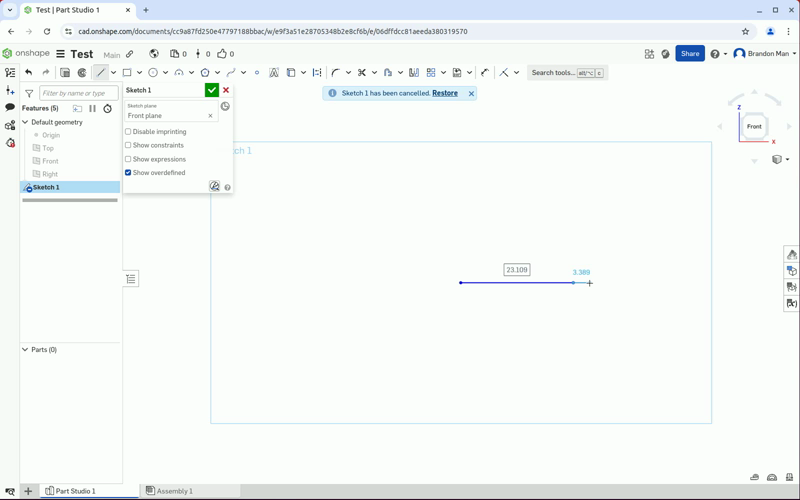
mouse_move(573, 265)
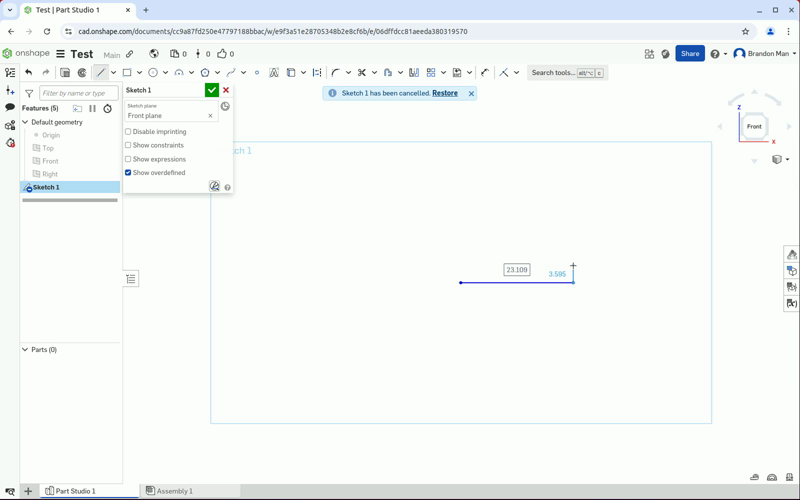
click(573, 265)
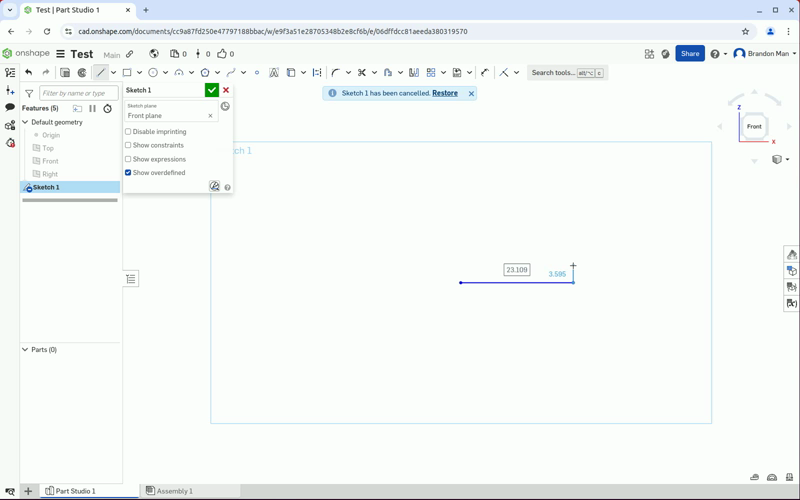
key_up(shift)
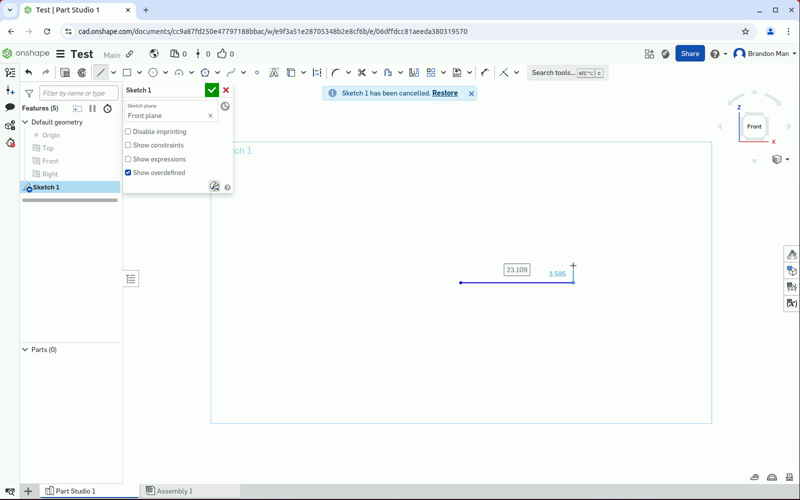
key_down(shift)
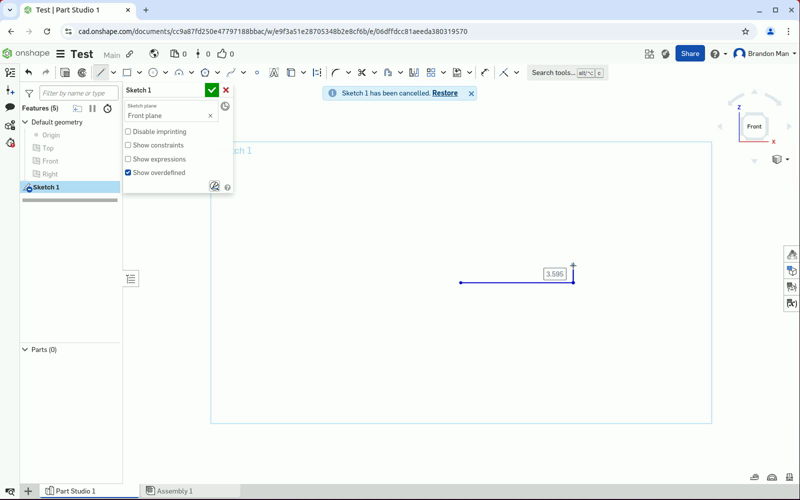
mouse_move(513, 265)
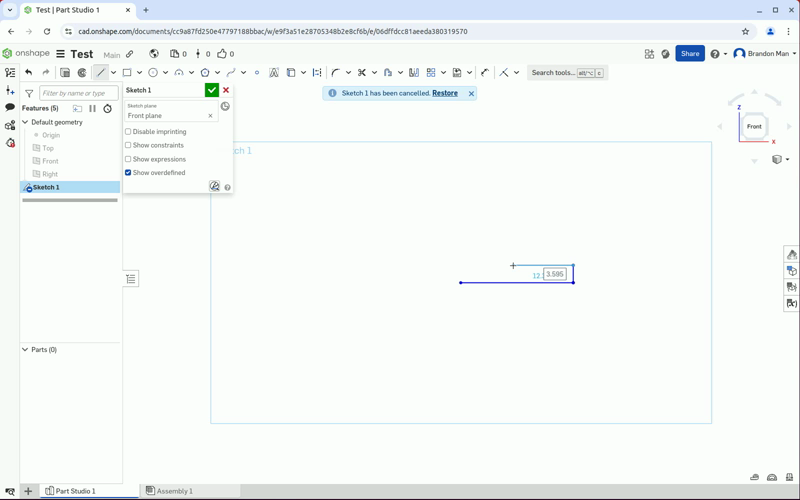
click(513, 265)
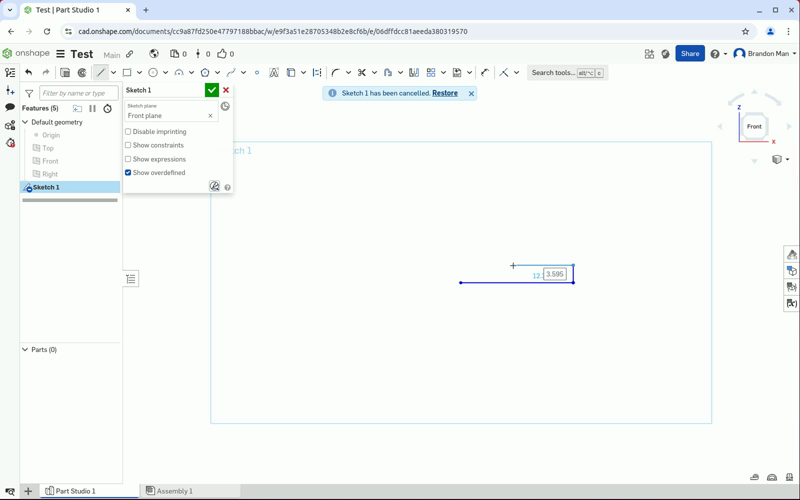
key_up(shift)
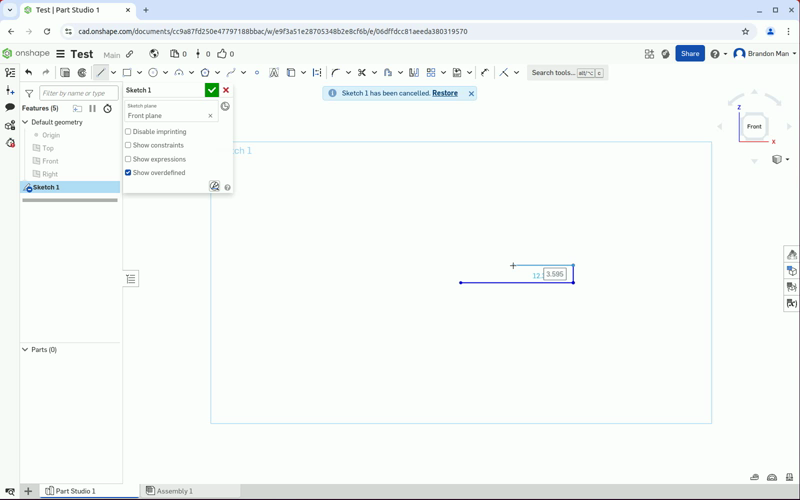
key_down(shift)
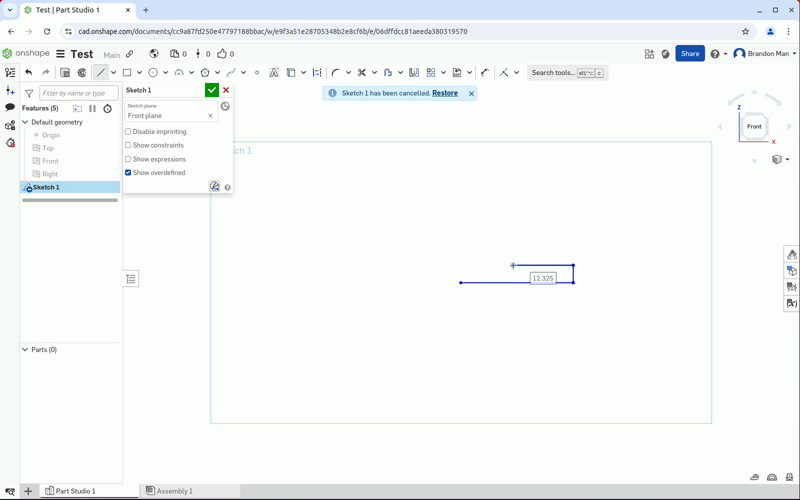
mouse_move(543, 265)
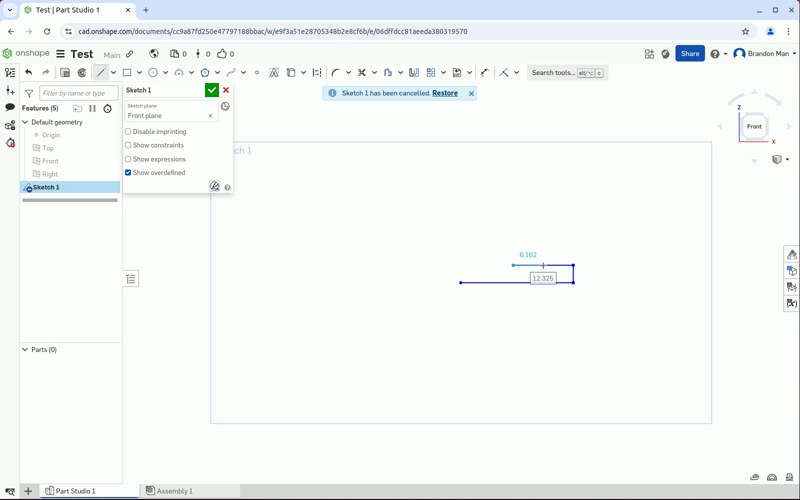
mouse_move(513, 234)
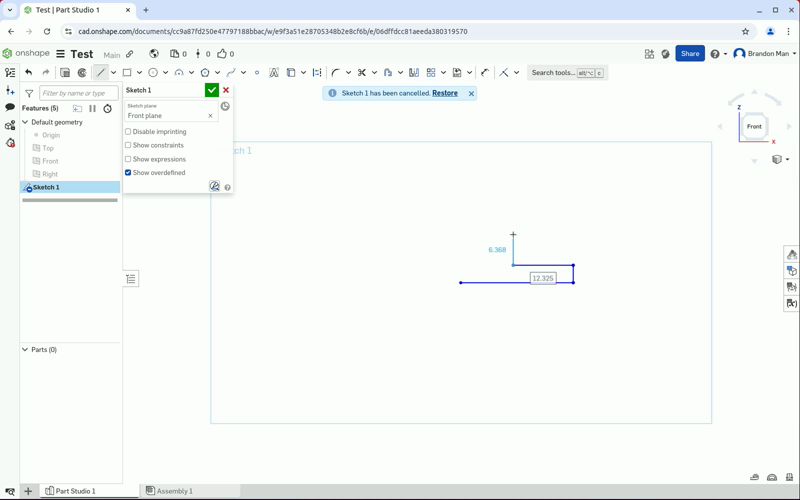
click(513, 234)
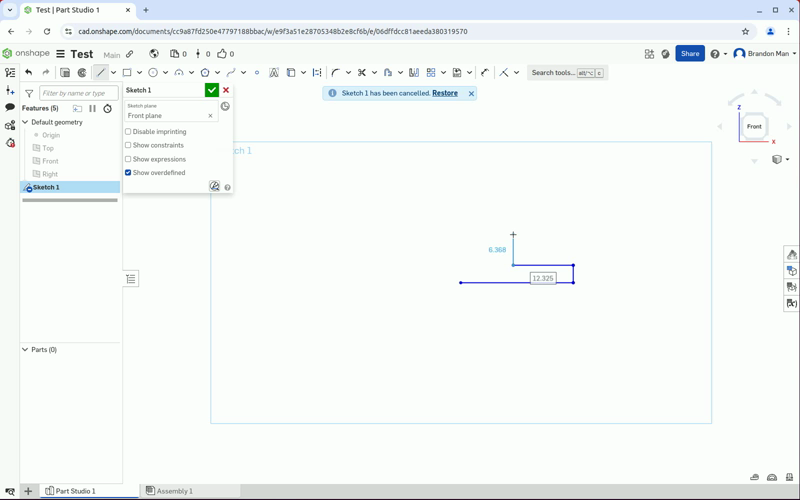
key_up(shift)
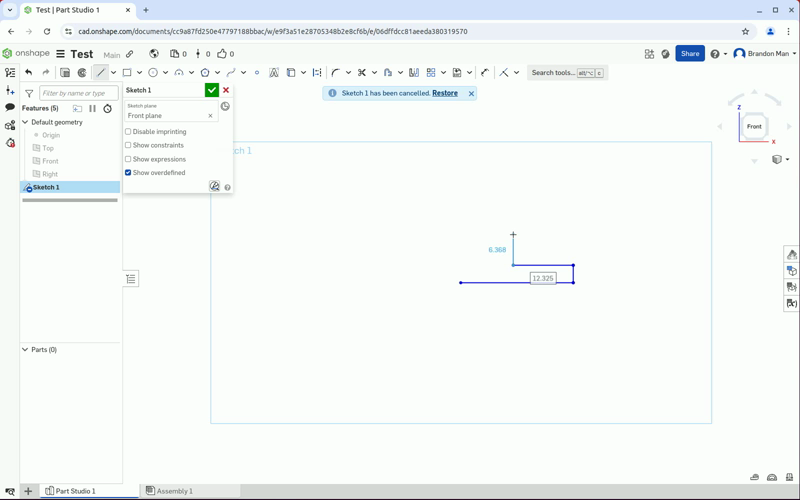
key_down(shift)
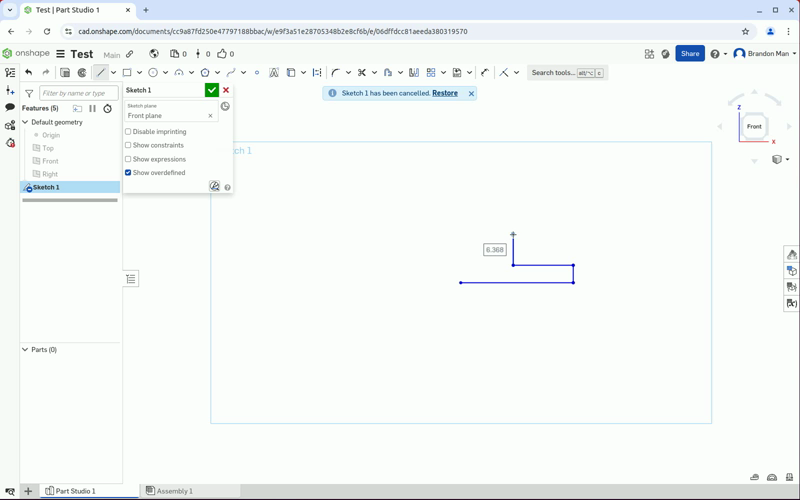
mouse_move(543, 234)
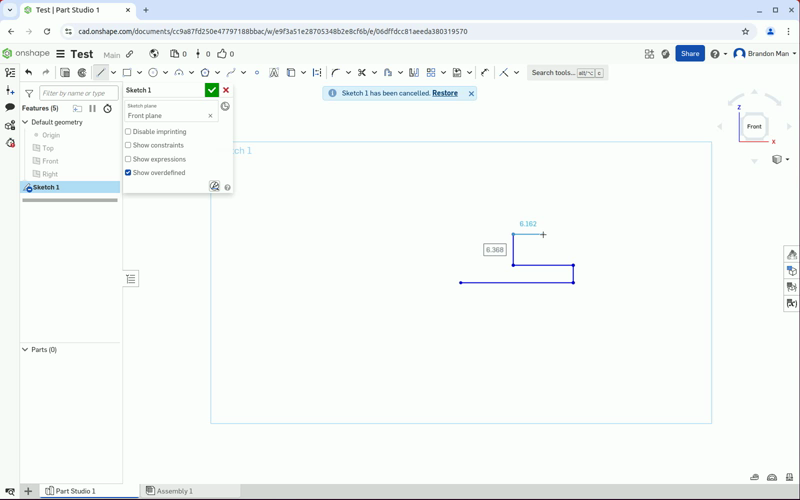
mouse_move(498, 234)
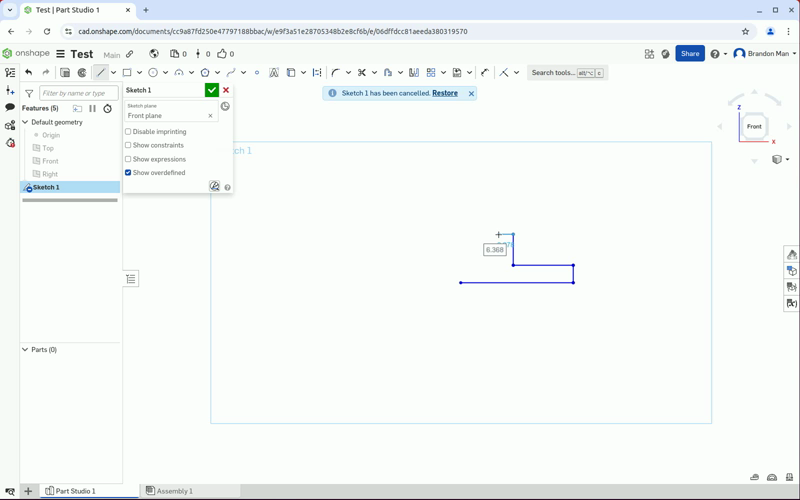
click(498, 234)
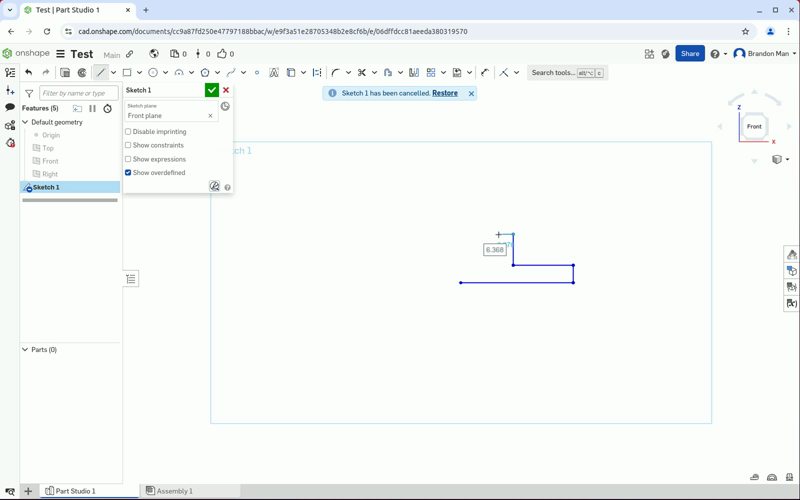
key_up(shift)
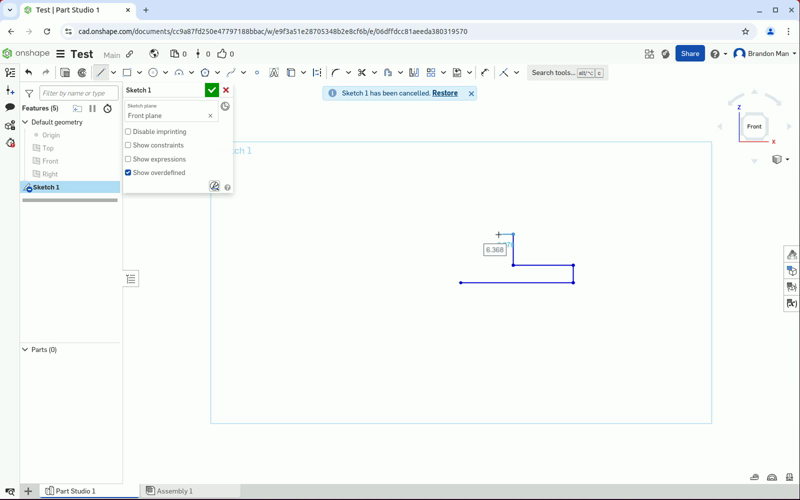
key(esc)
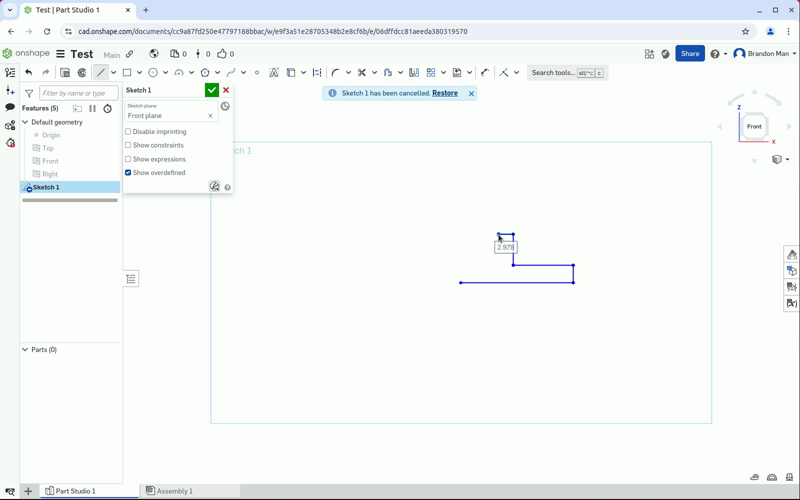
key(a)
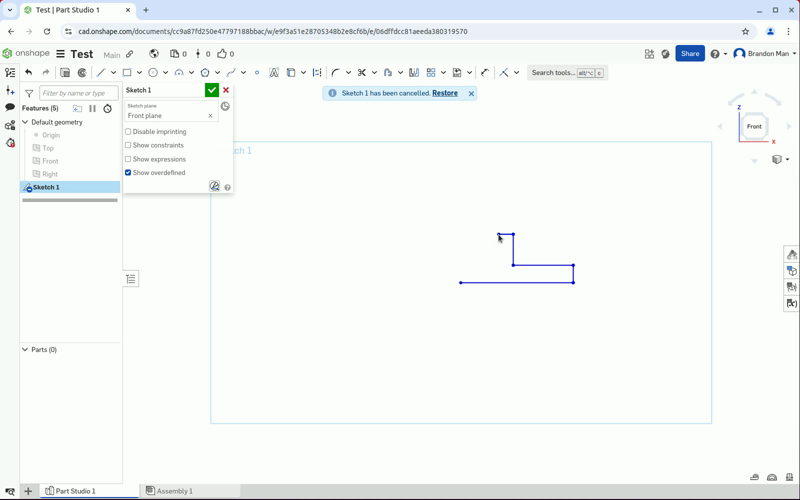
mouse_move(498, 234)
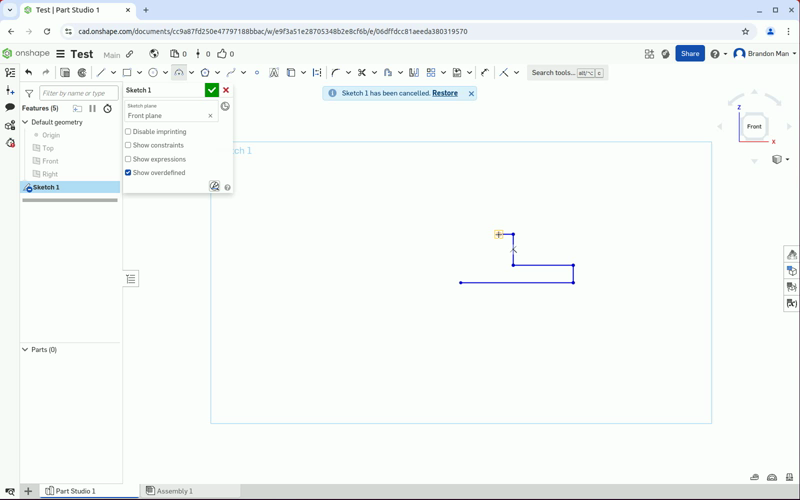
click(498, 234)
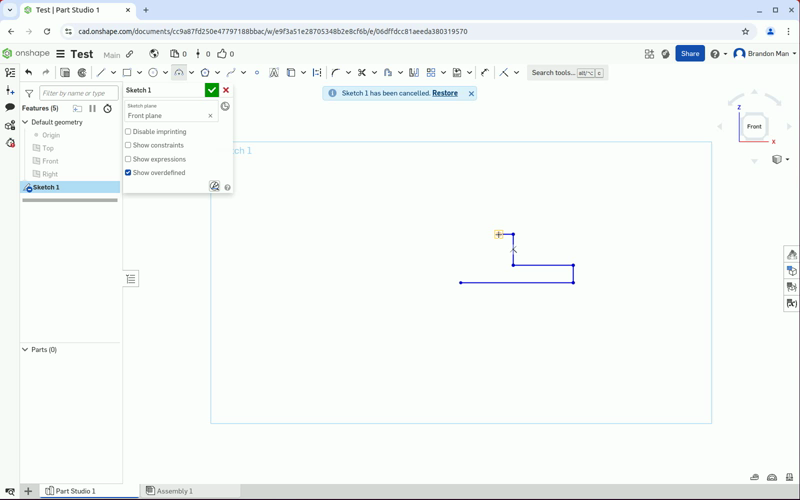
key_down(shift)
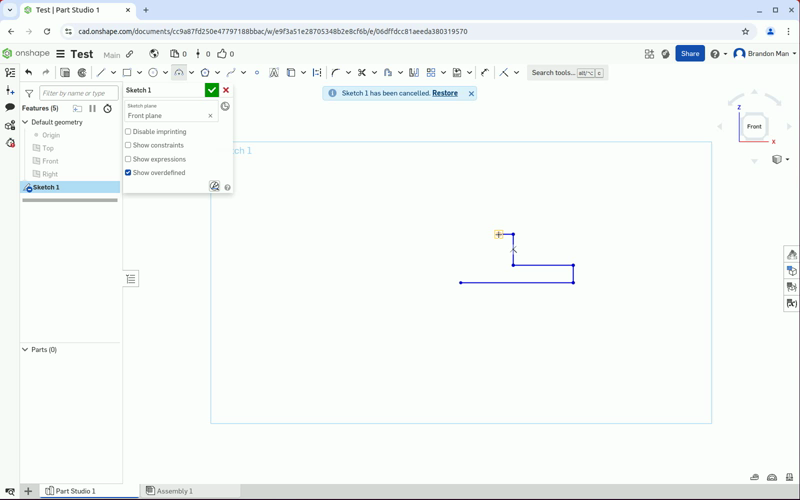
mouse_move(474, 234)
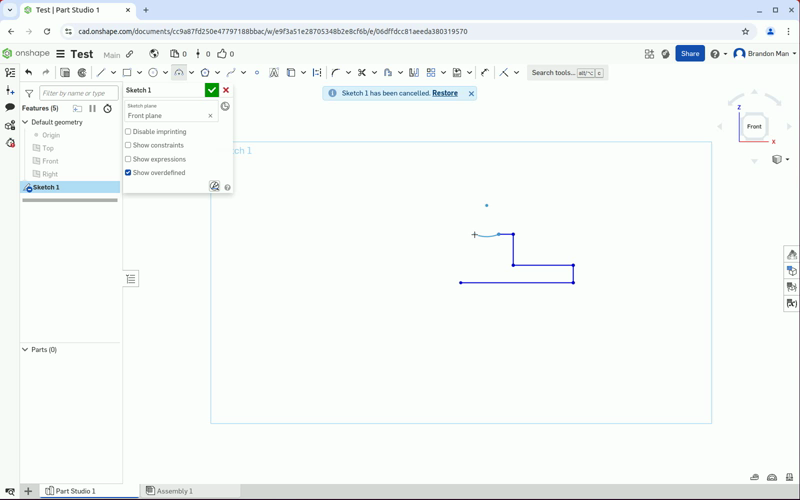
click(474, 234)
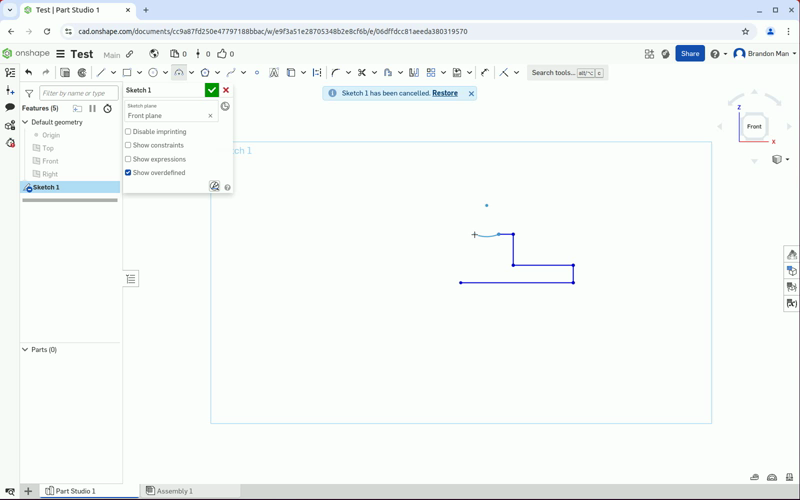
mouse_move(486, 246)
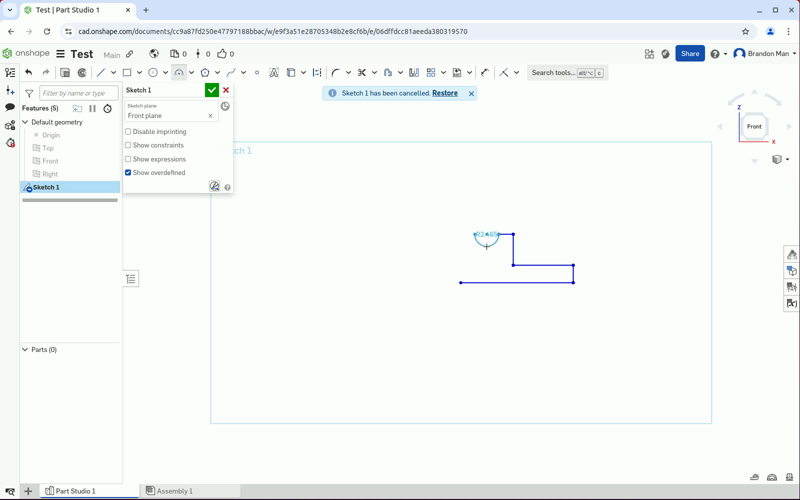
click(486, 246)
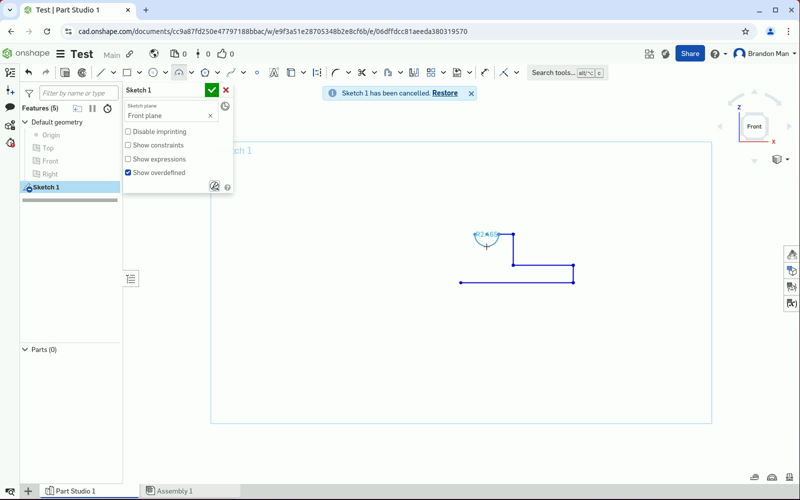
key_up(shift)
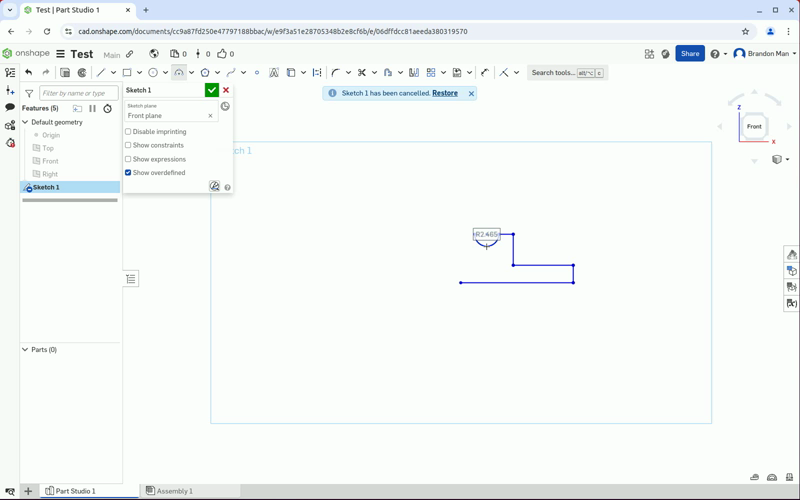
key(esc)
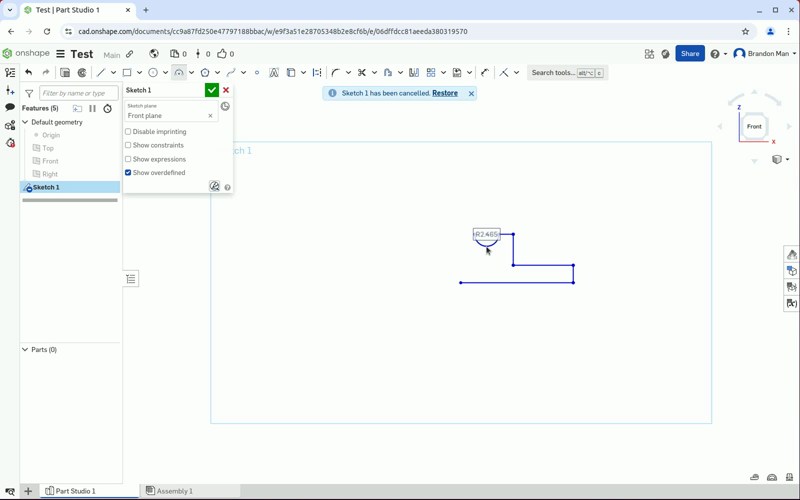
key(l)
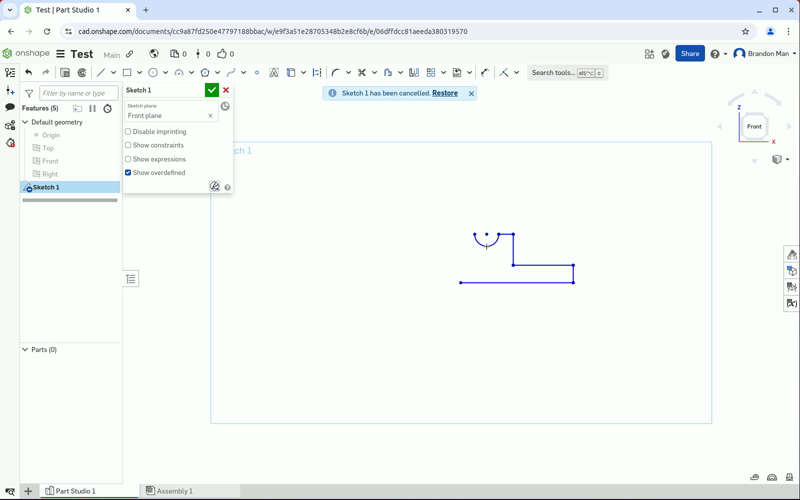
mouse_move(474, 234)
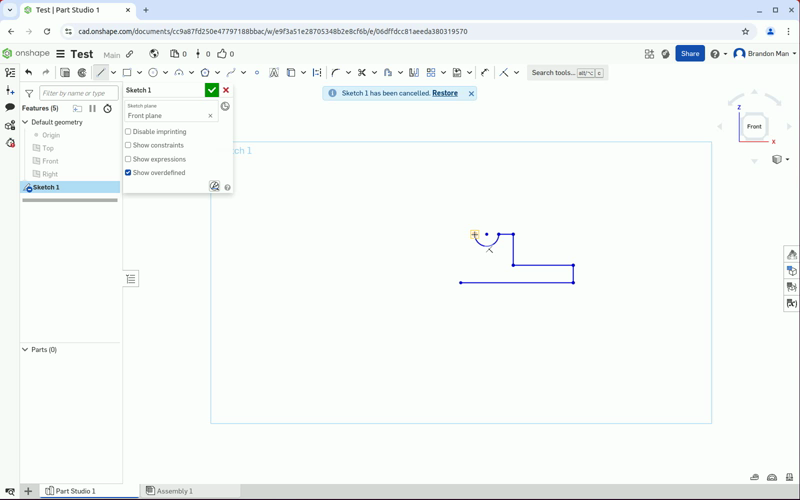
click(474, 234)
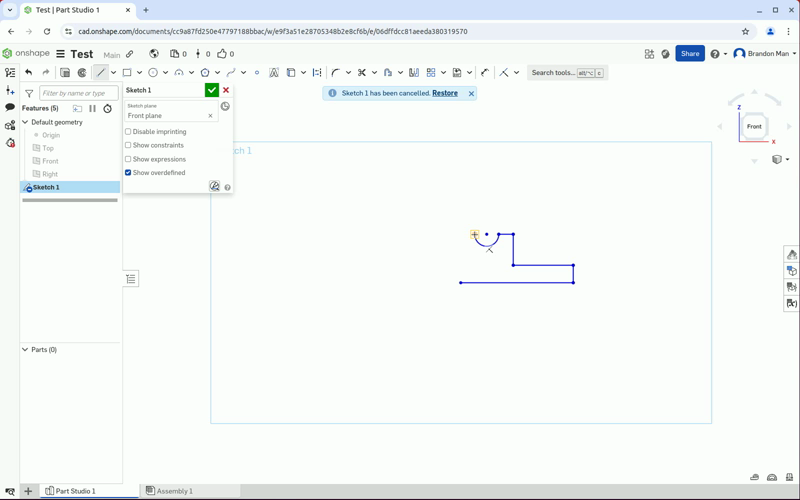
key_down(shift)
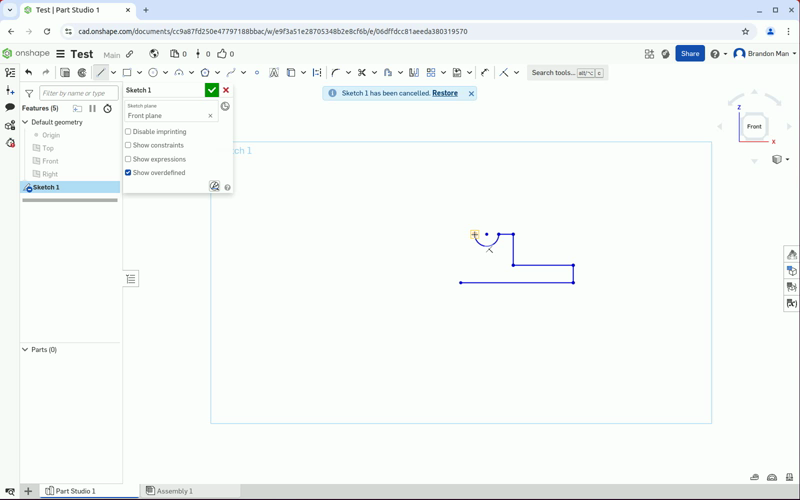
mouse_move(504, 234)
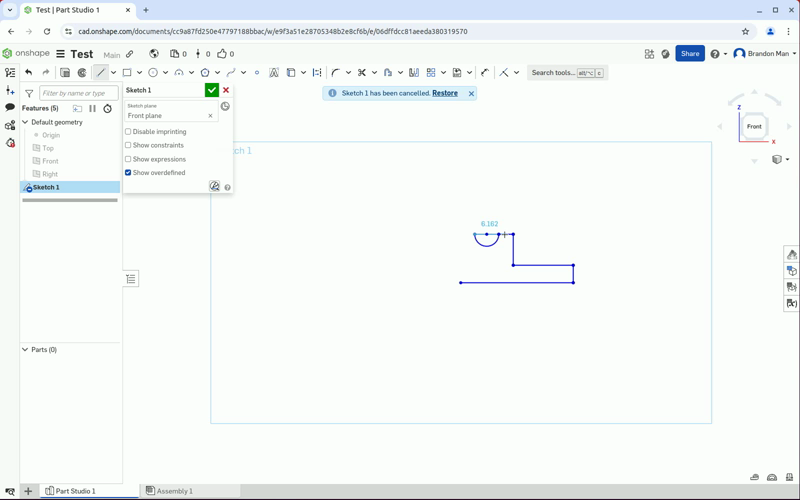
mouse_move(460, 234)
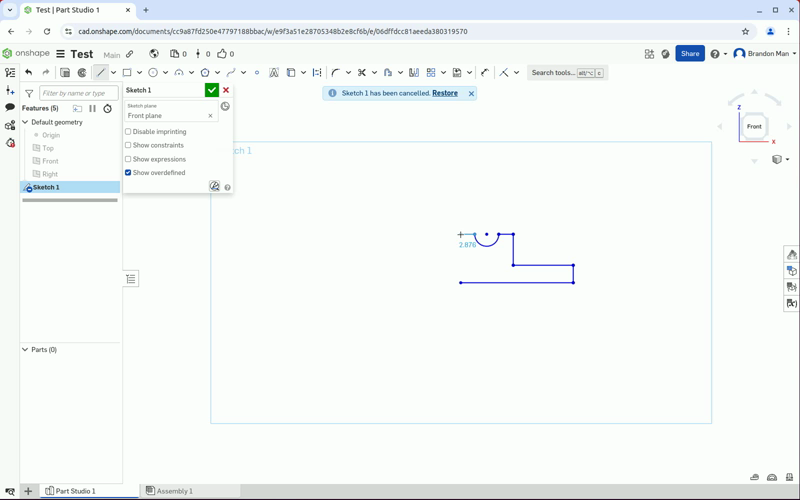
click(460, 234)
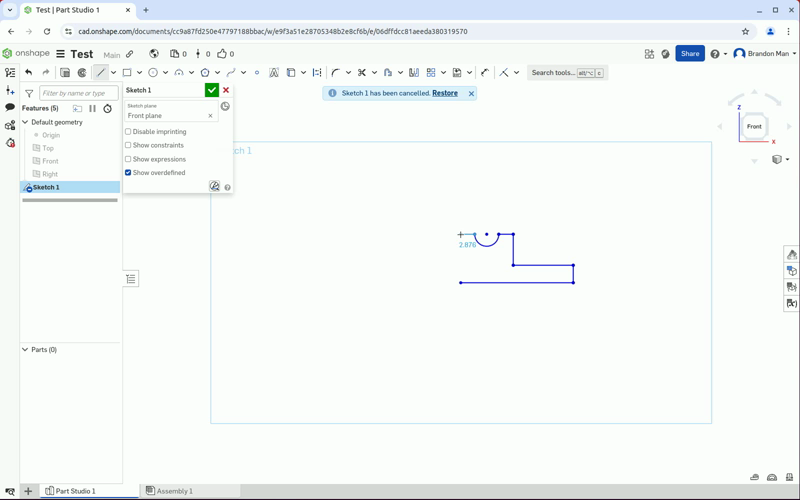
key_up(shift)
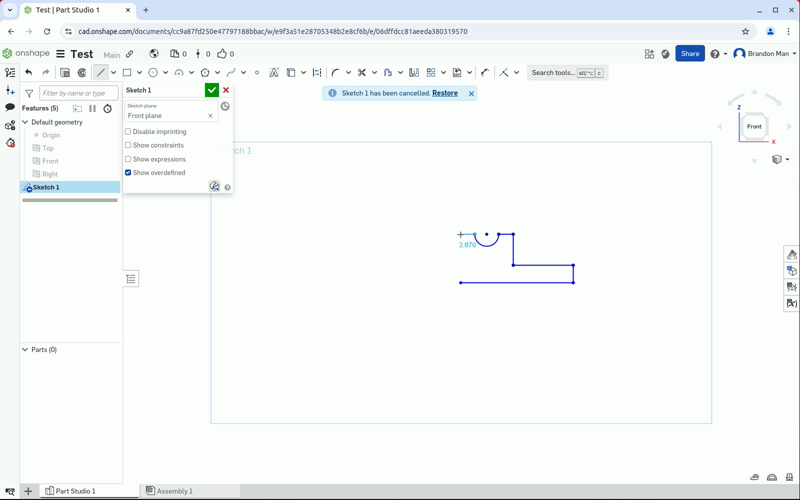
mouse_move(490, 234)
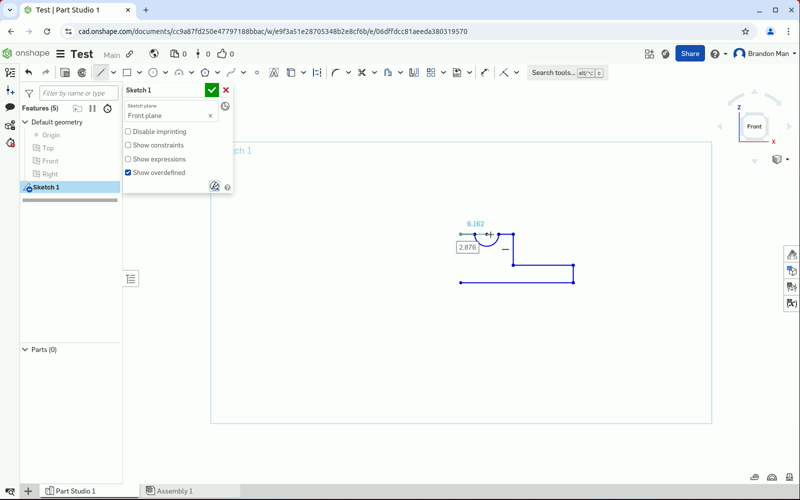
key_down(shift)
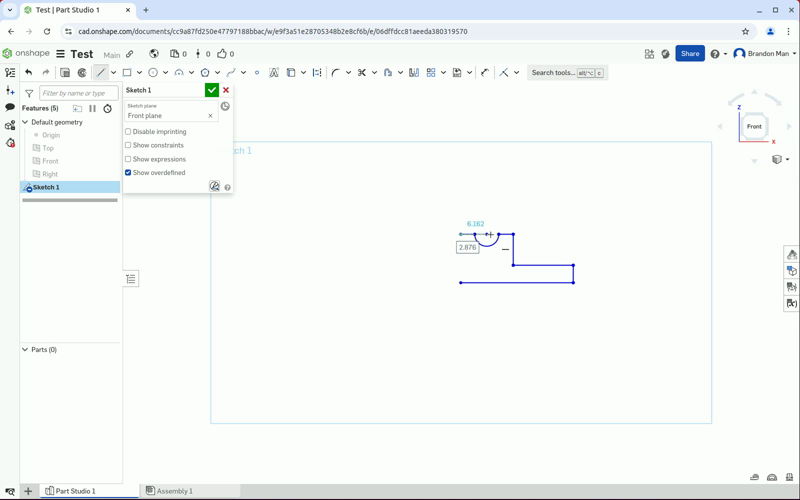
mouse_move(460, 282)
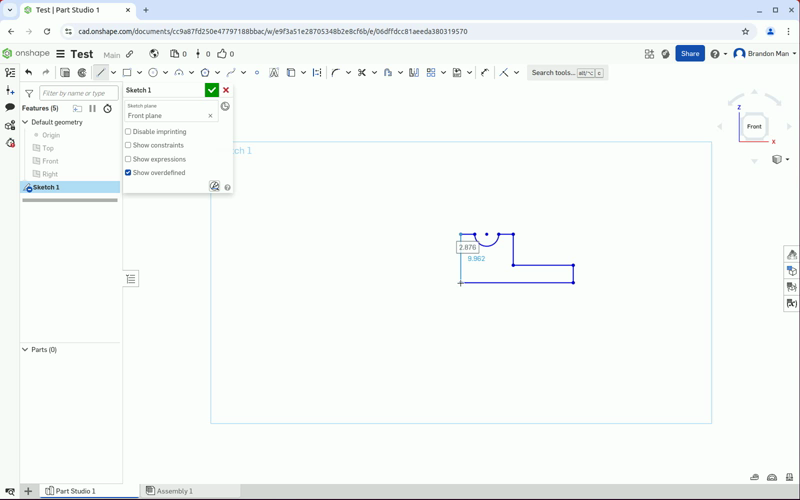
key_up(shift)
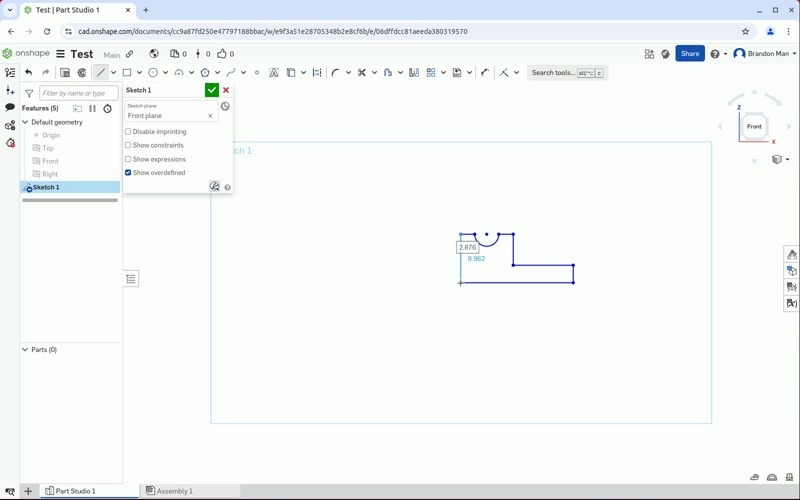
click(460, 282)
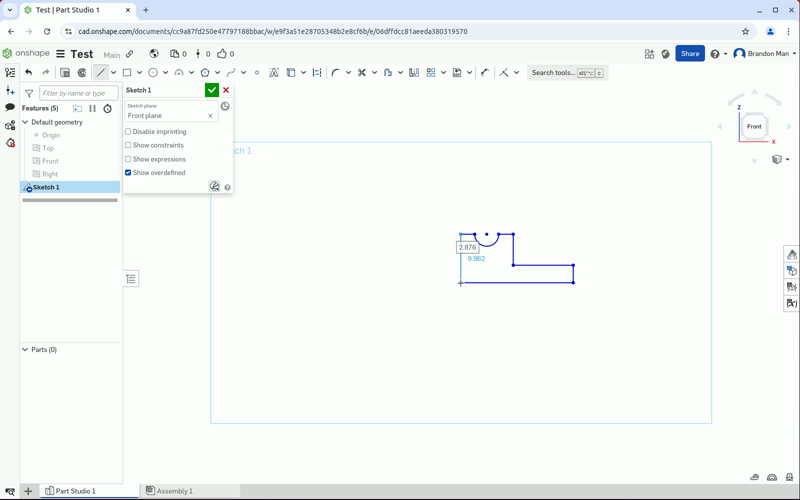
key(esc)
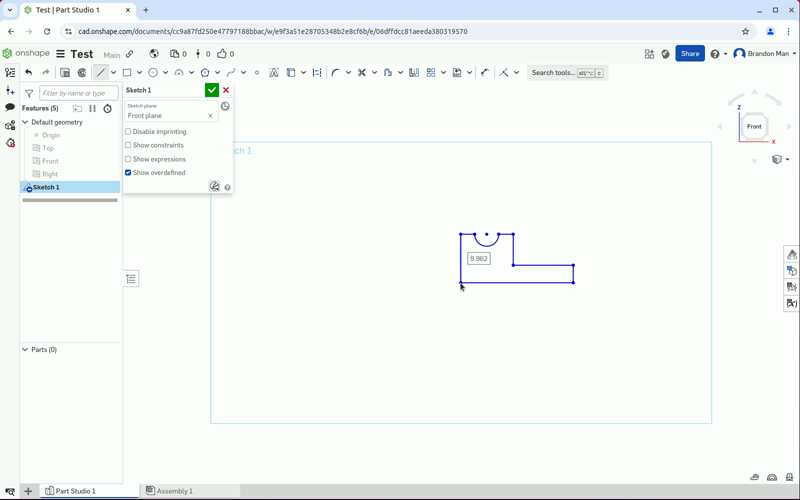
mouse_move(494, 241)
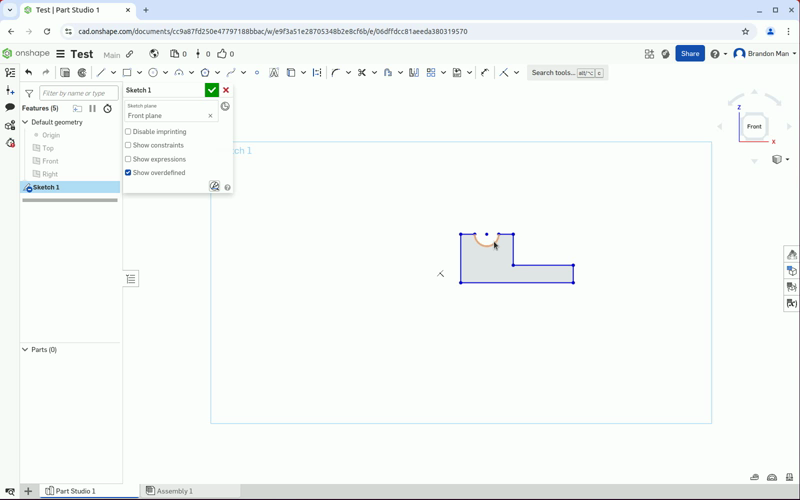
scroll(6)
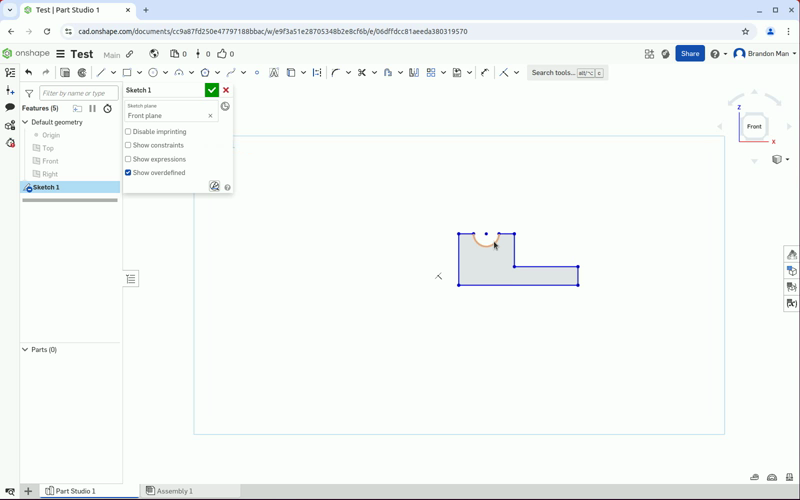
scroll(6)
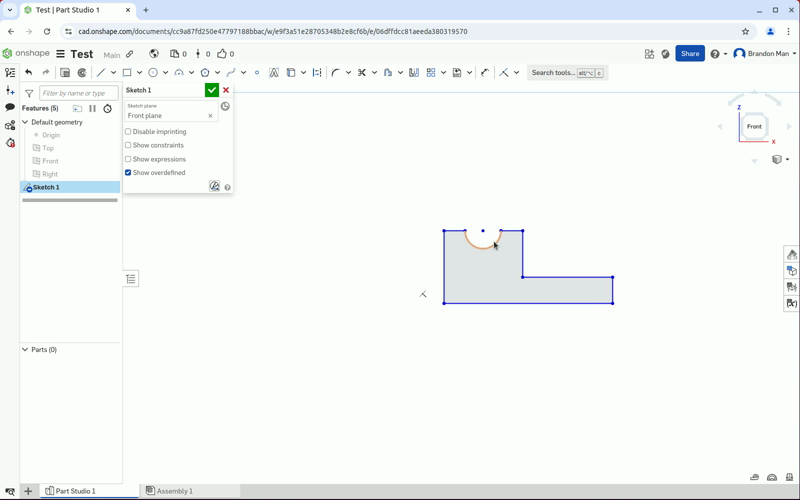
scroll(6)
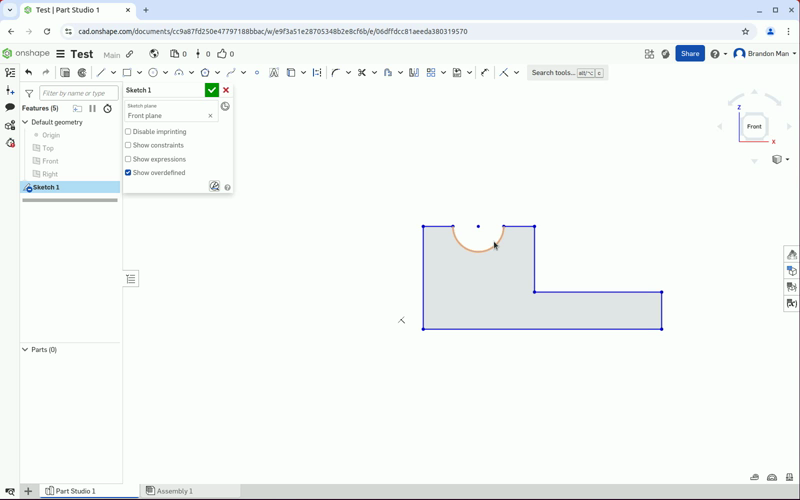
scroll(6)
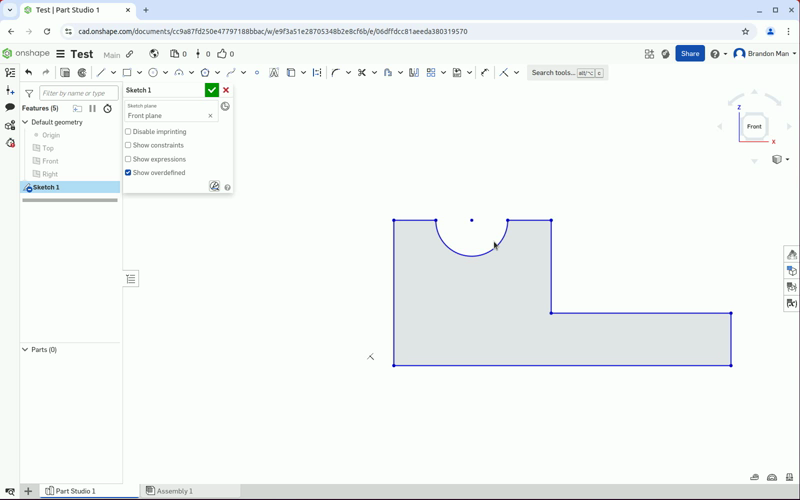
scroll(6)
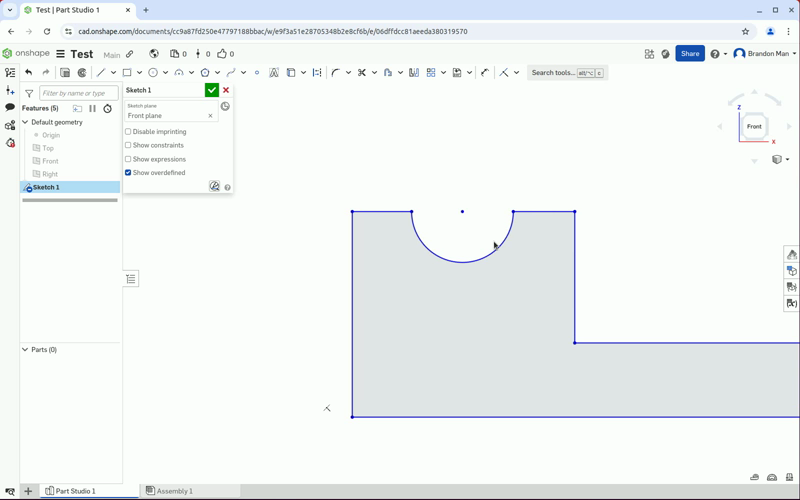
scroll(6)
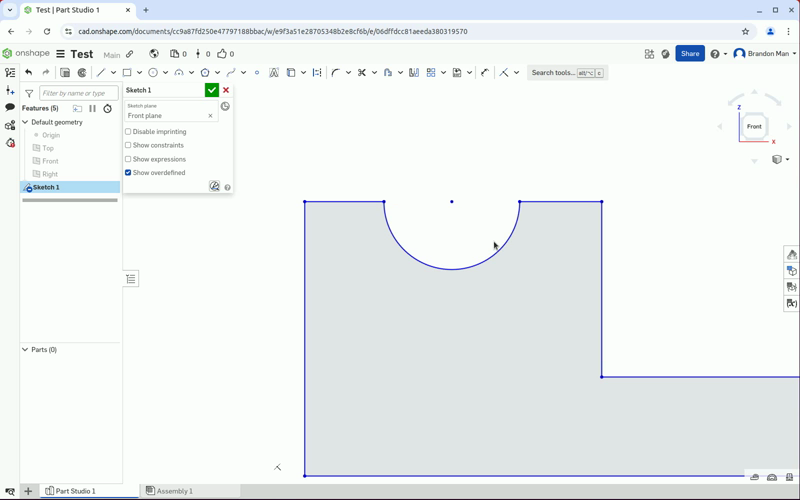
scroll(6)
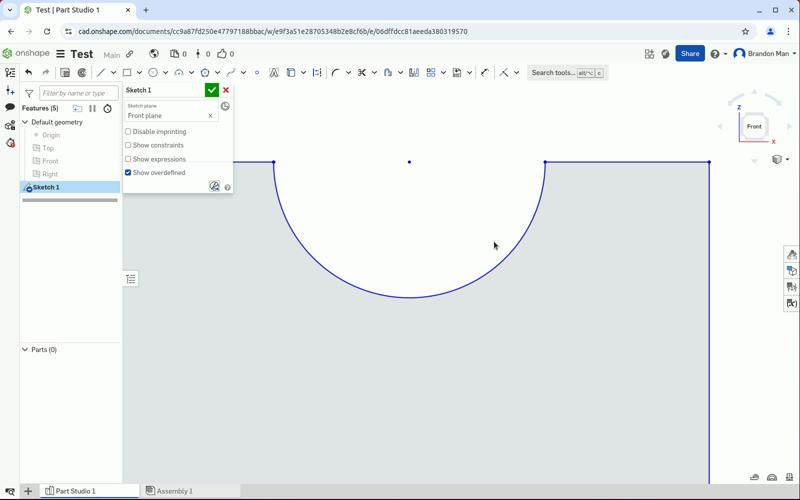
click(494, 241)
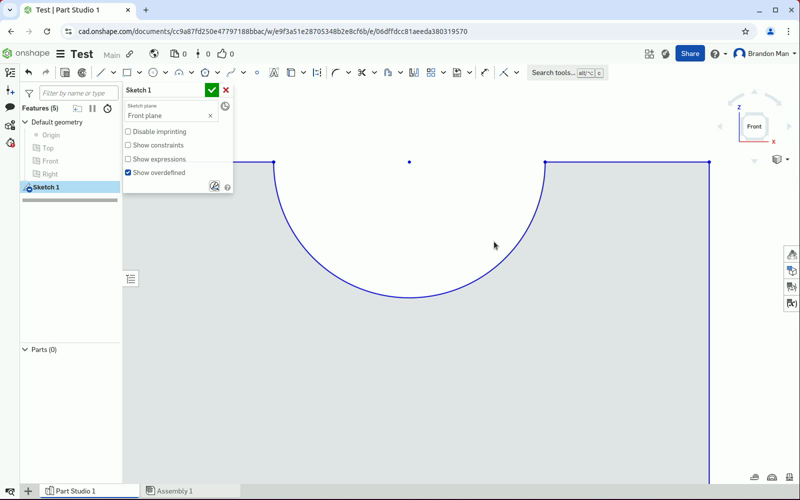
scroll(-6)
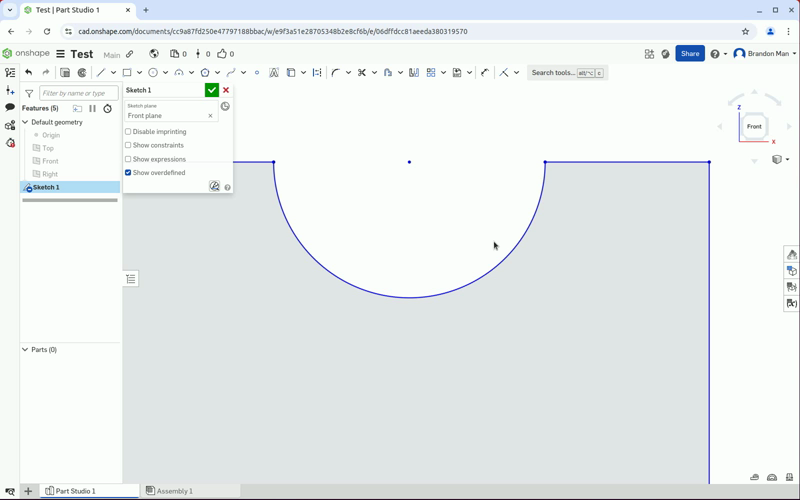
scroll(-6)
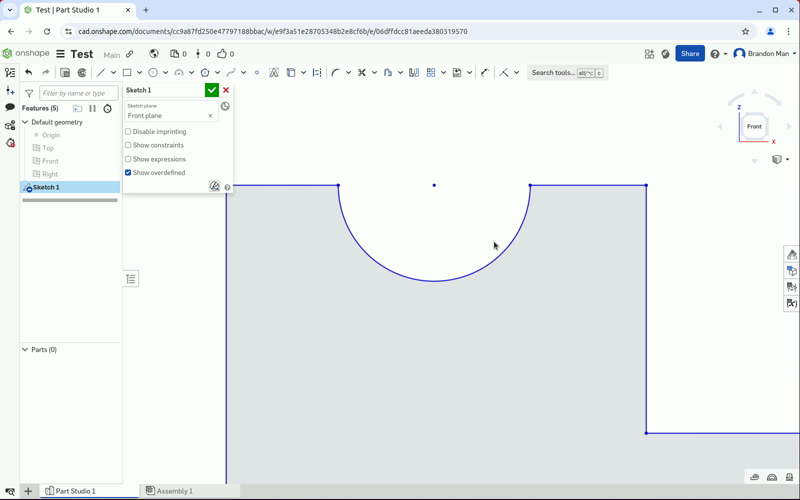
scroll(-6)
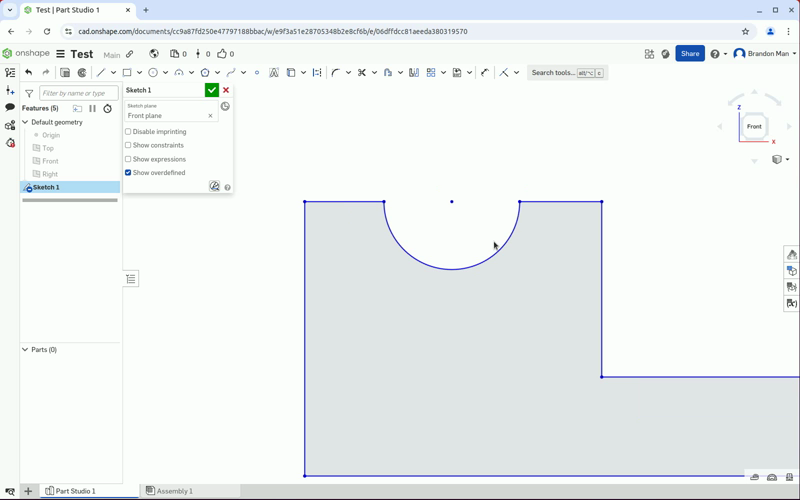
scroll(-6)
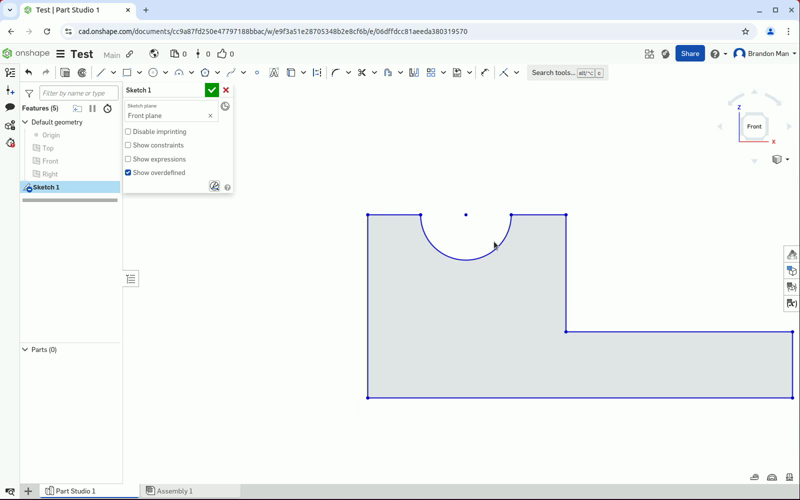
scroll(-6)
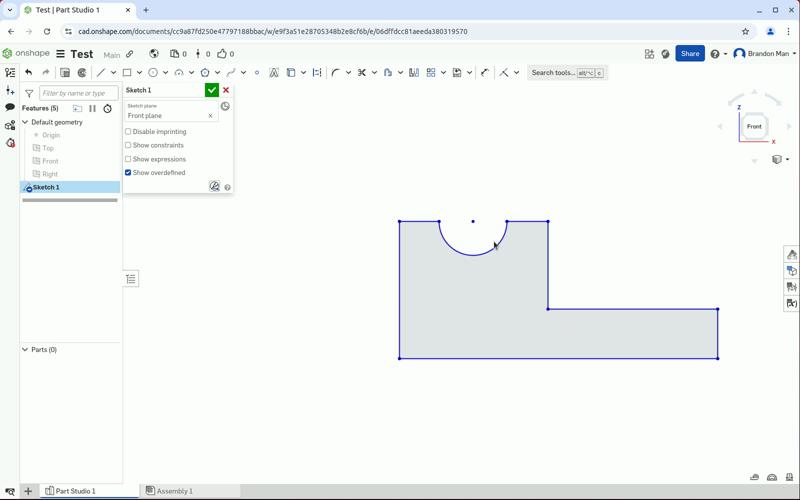
scroll(-6)
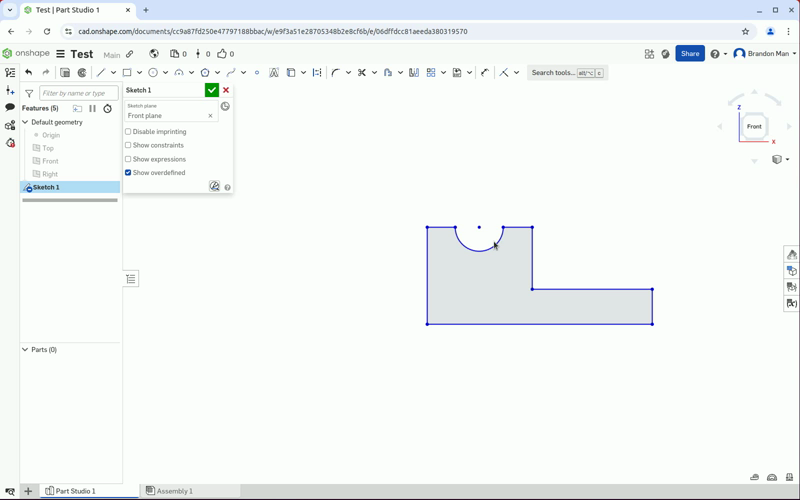
scroll(-6)
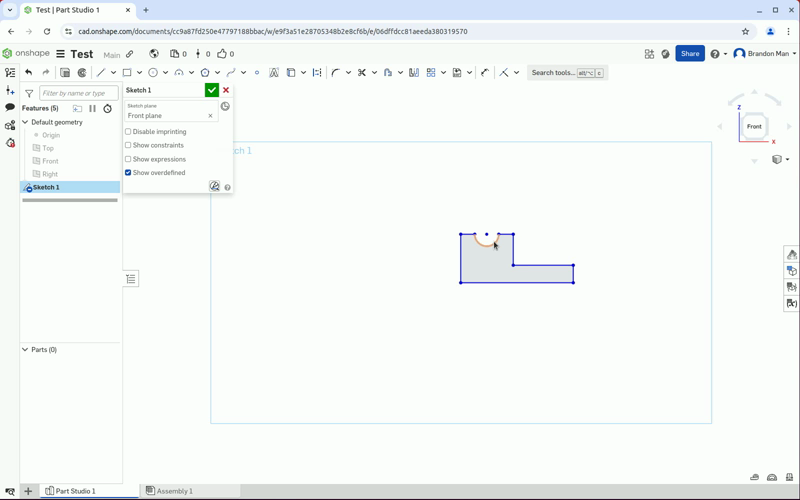
mouse_move(73, 352)
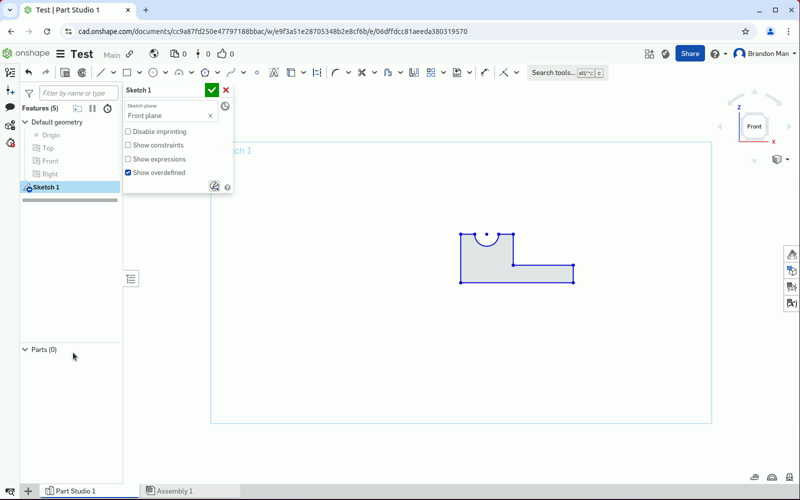
key(shift+y)
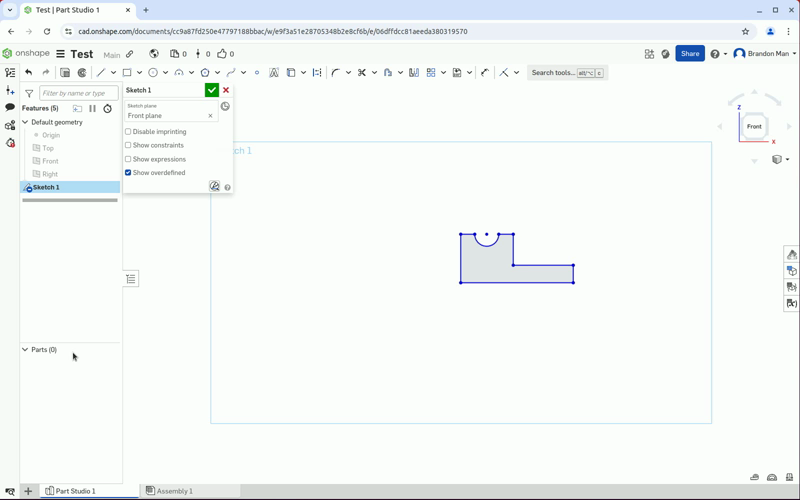
key(shift+e)
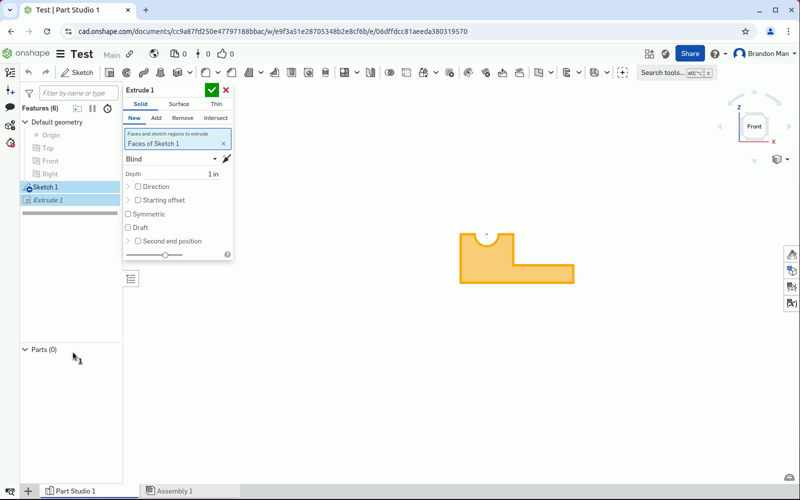
mouse_move(143, 106)
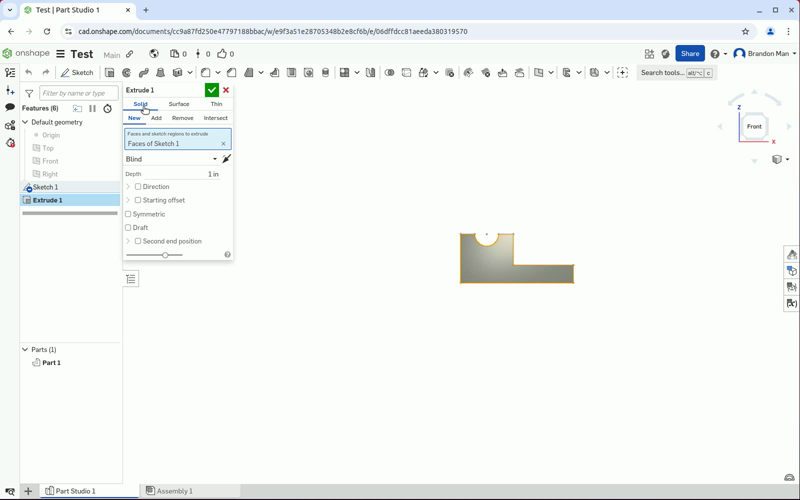
click(143, 106)
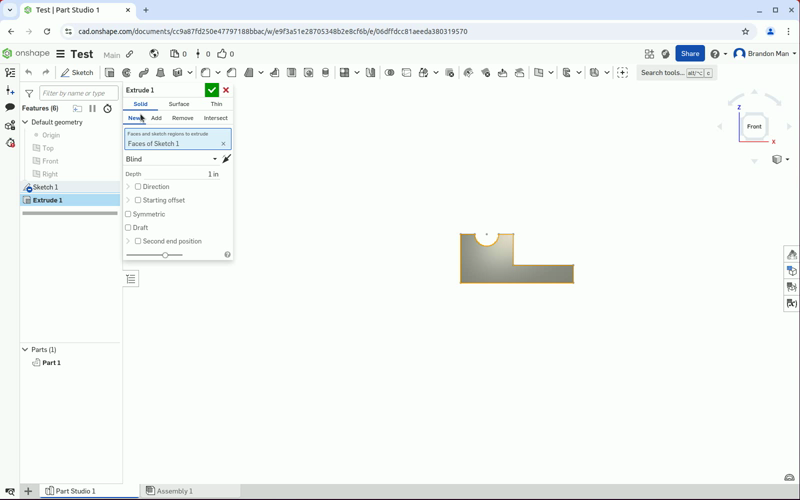
mouse_move(137, 120)
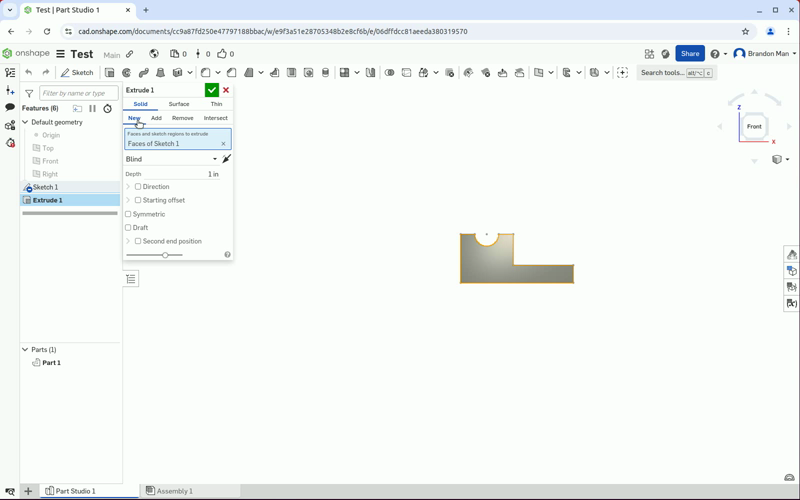
click(137, 120)
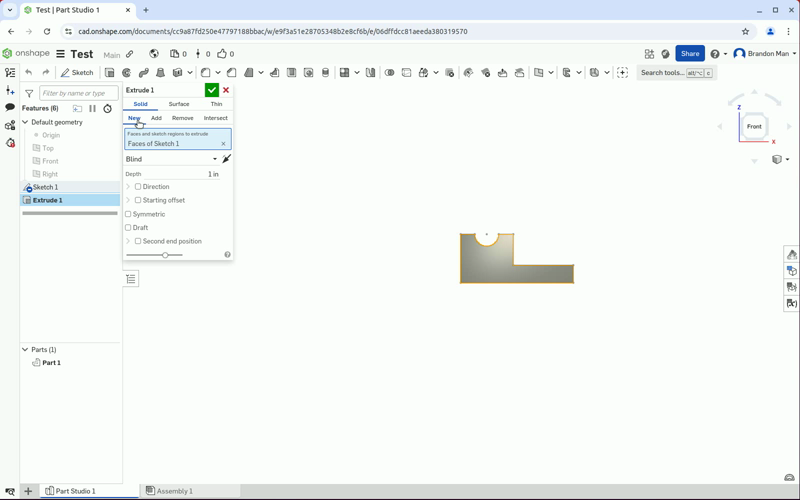
key(tab, 4)
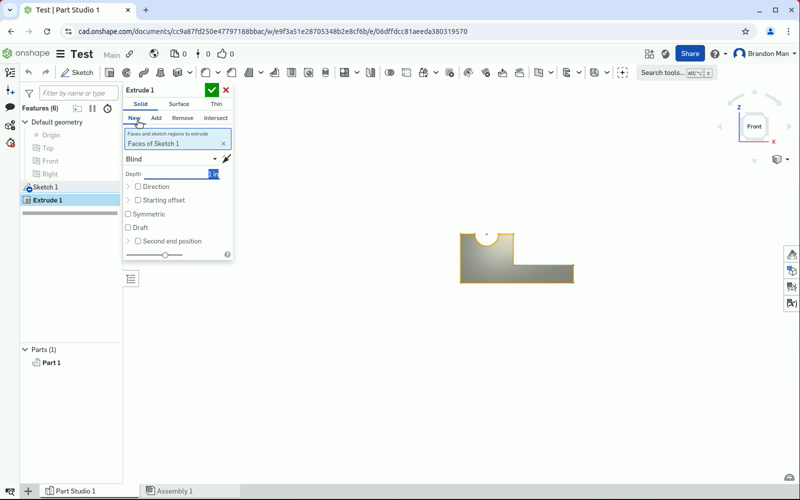
text(9.869)
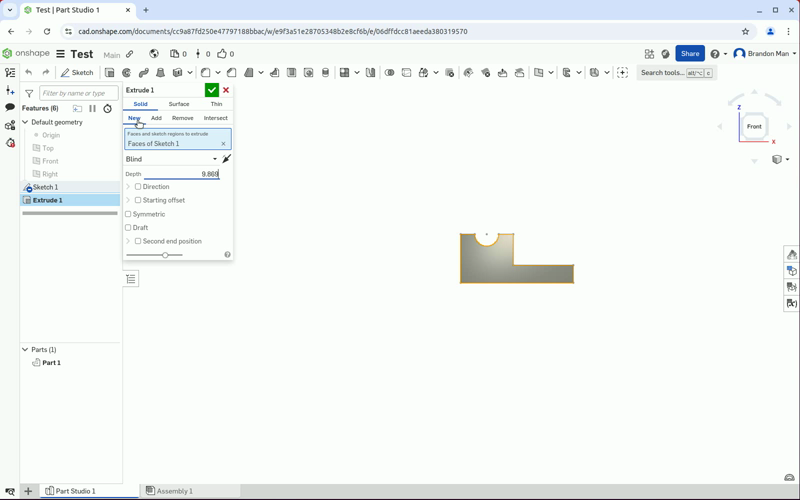
key(enter)
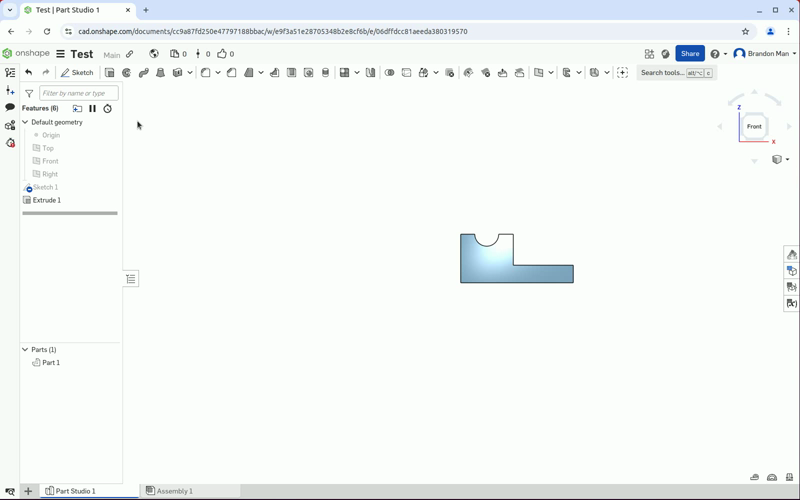
key(shift+h)
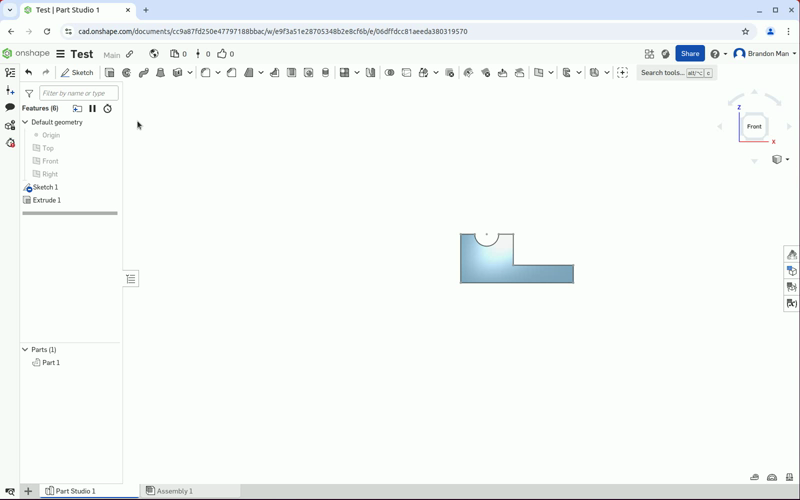
key(shift+h)
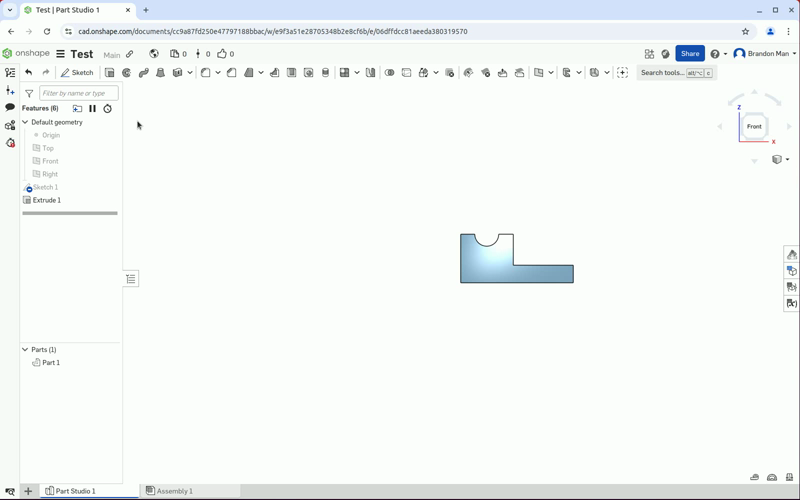
mouse_move(73, 189)
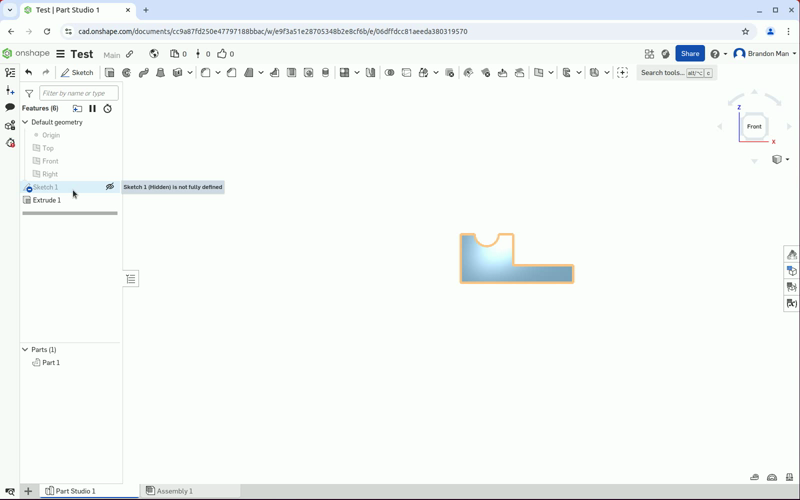
click(73, 189)
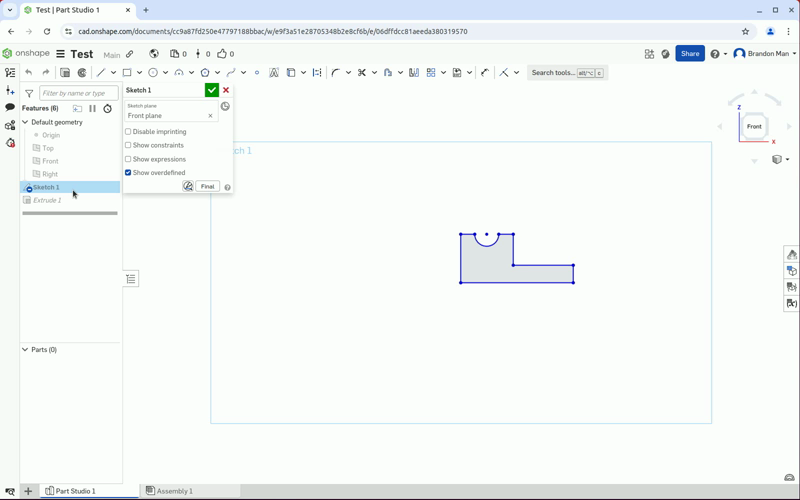
mouse_move(229, 92)
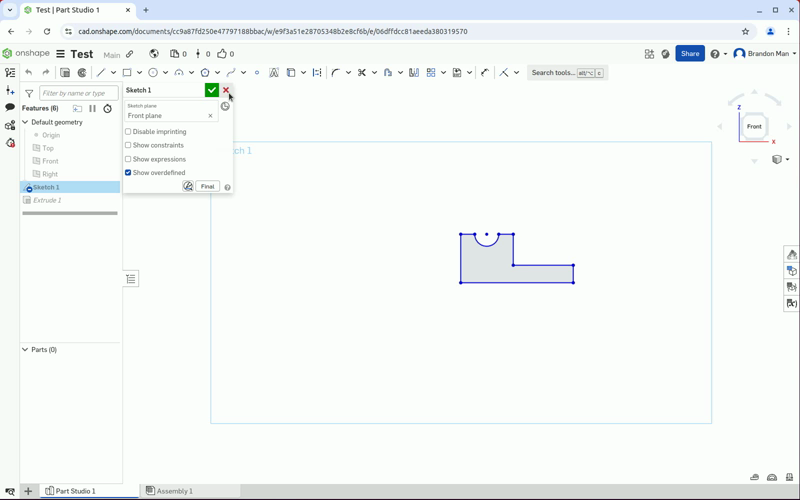
click(229, 92)
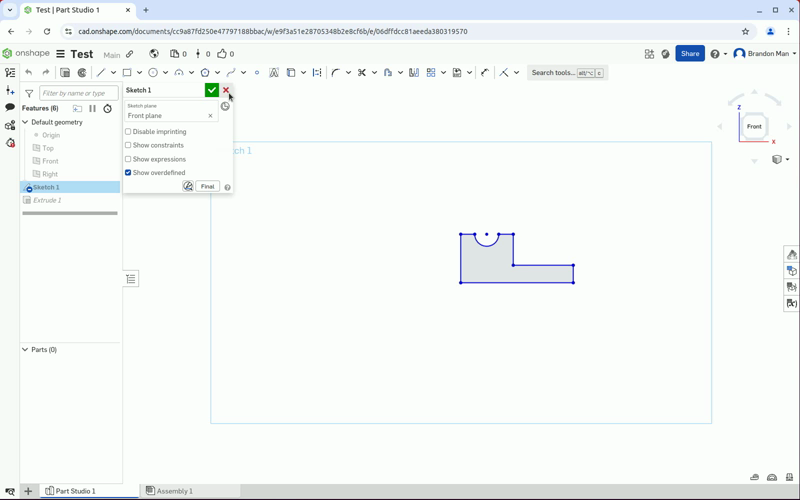
key(shift+s)
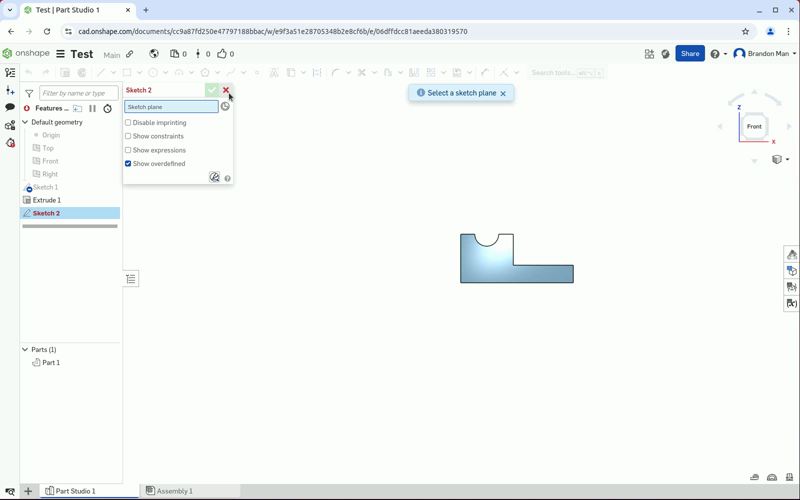
mouse_move(73, 163)
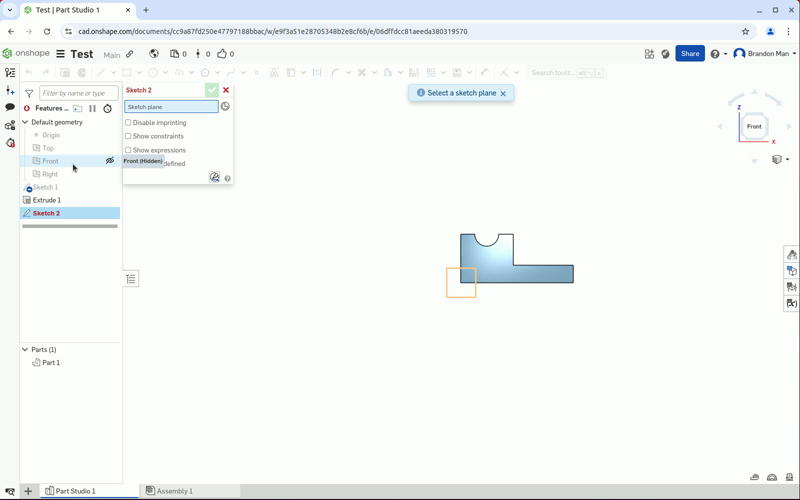
click(73, 163)
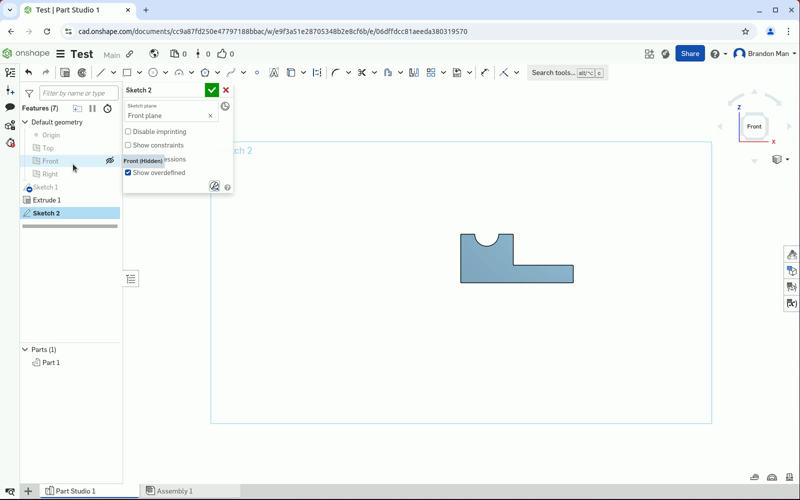
mouse_move(73, 352)
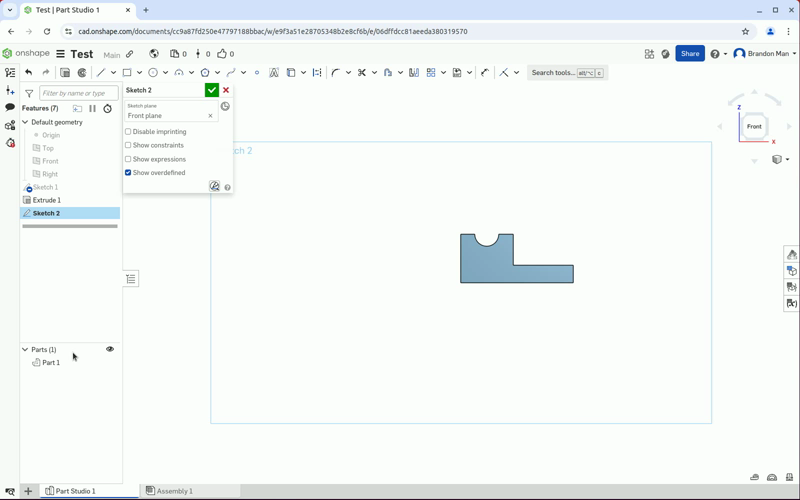
key(y)
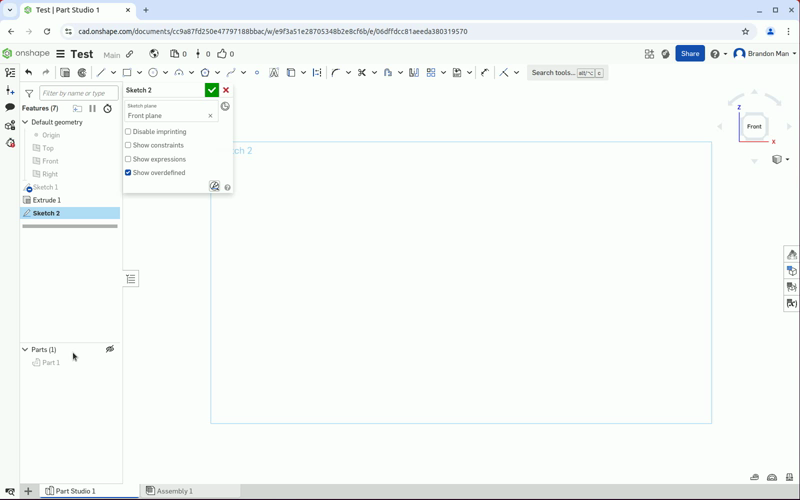
key(l)
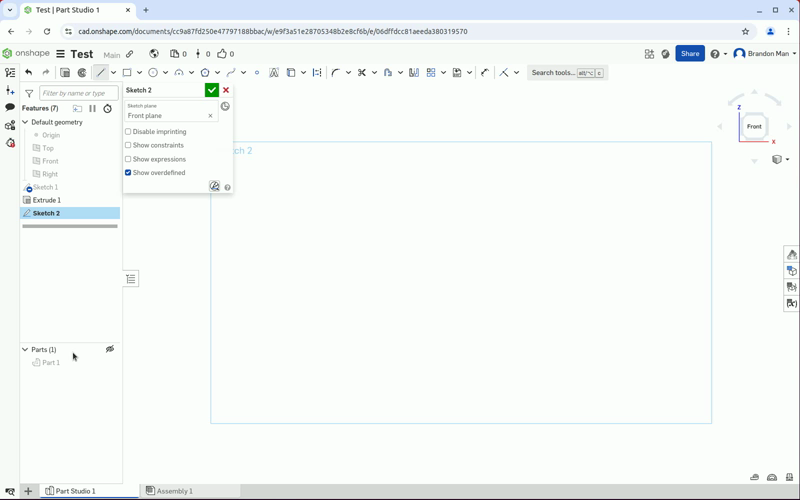
key_down(shift)
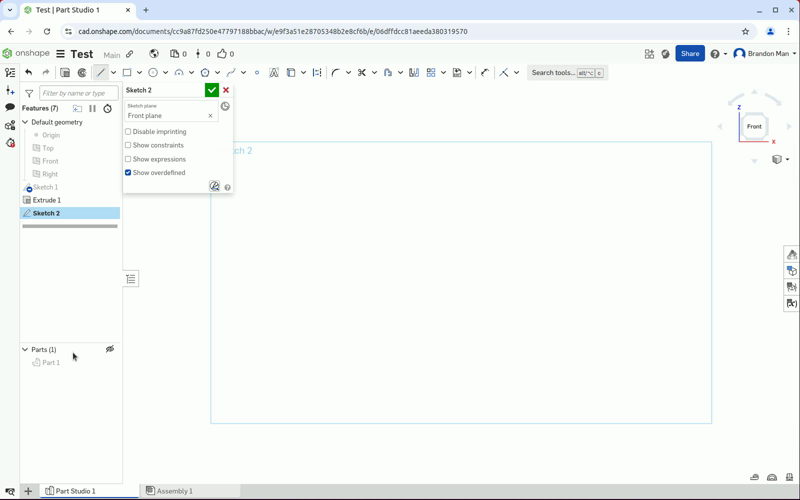
mouse_move(460, 234)
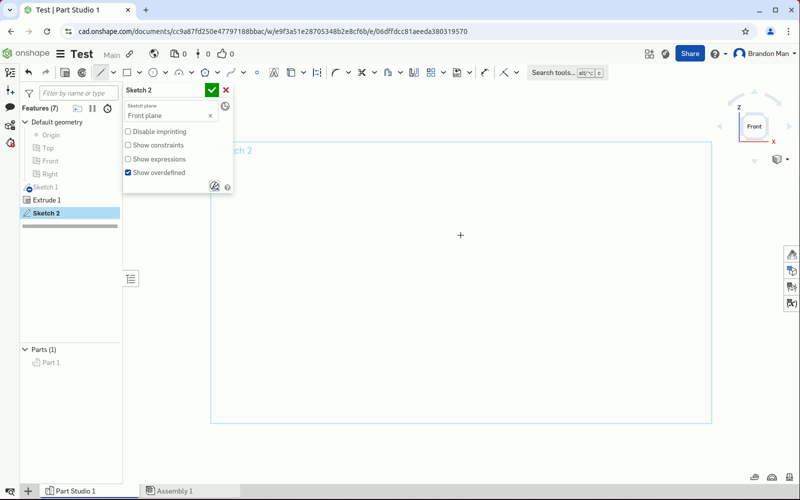
click(460, 234)
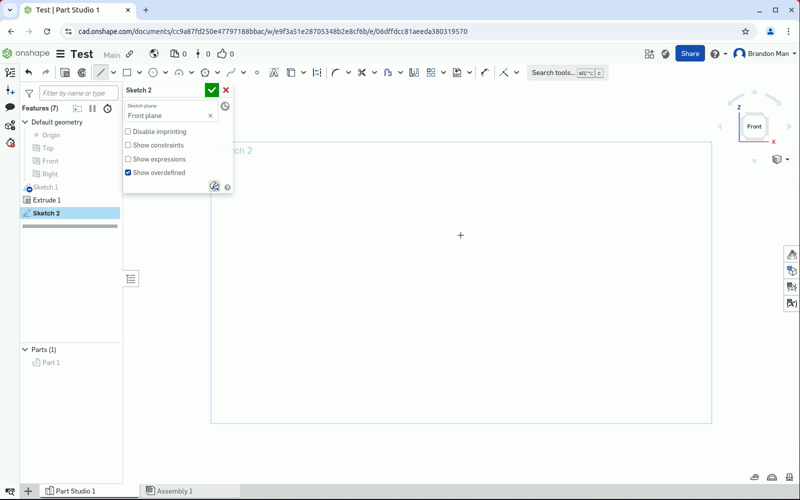
key_up(shift)
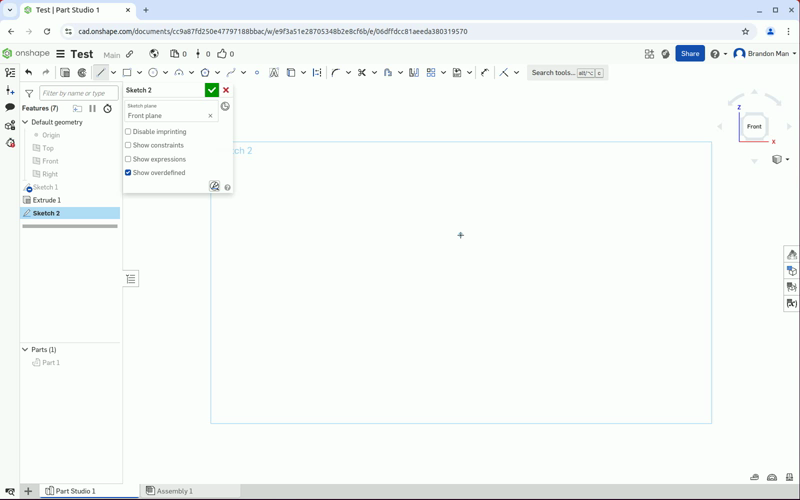
key_down(shift)
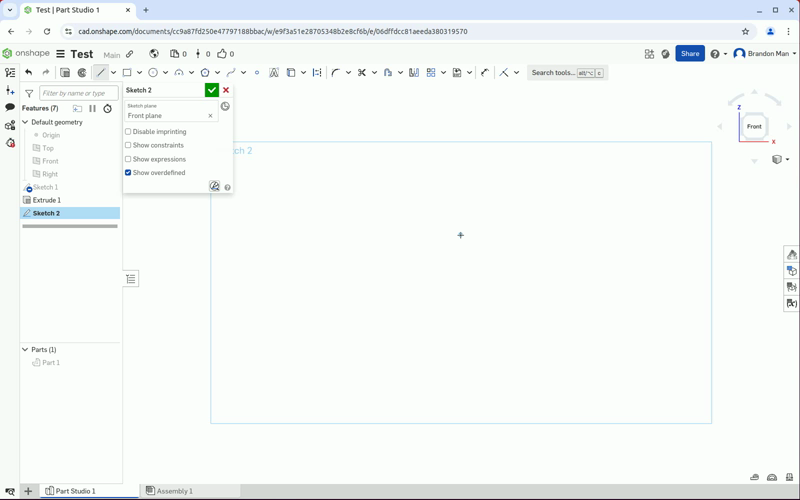
mouse_move(490, 234)
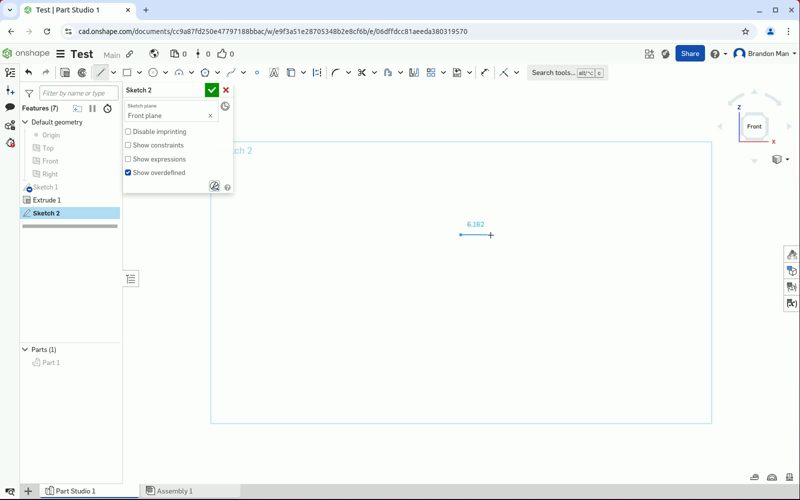
mouse_move(475, 234)
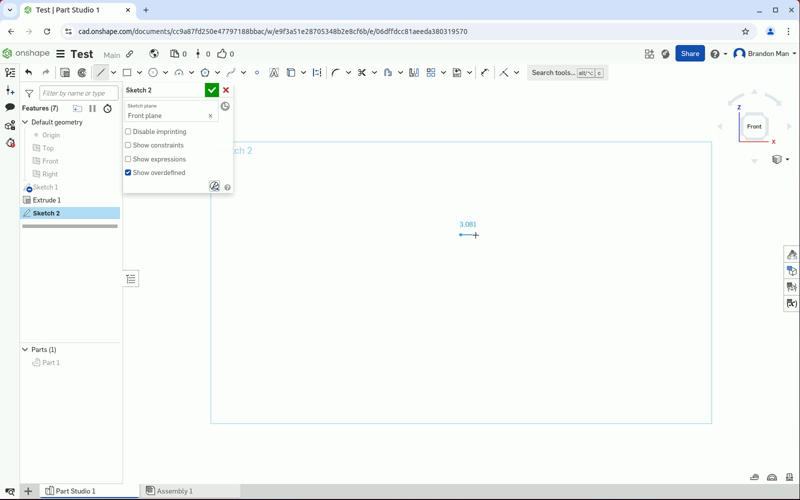
click(475, 234)
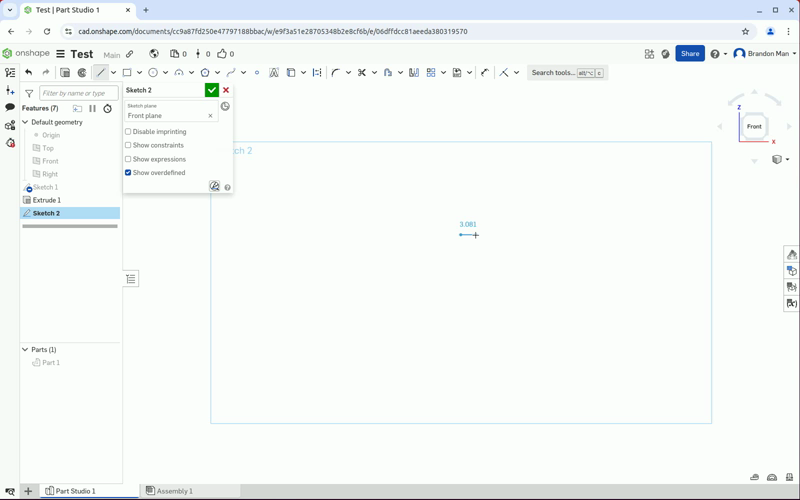
key_up(shift)
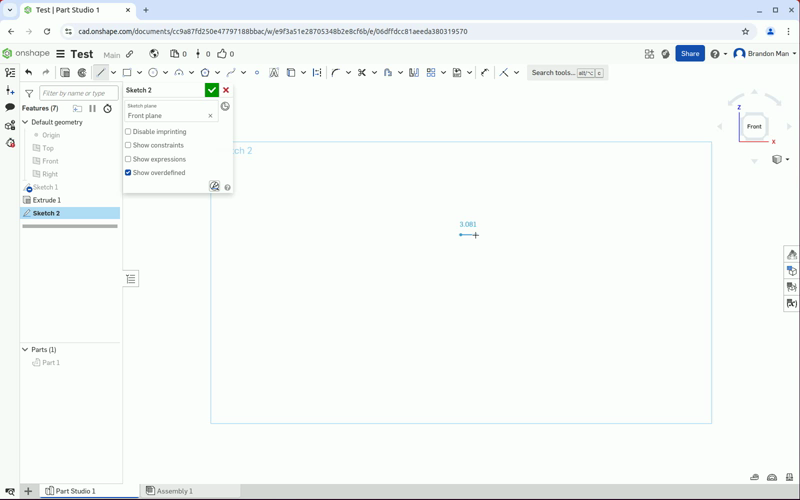
key(esc)
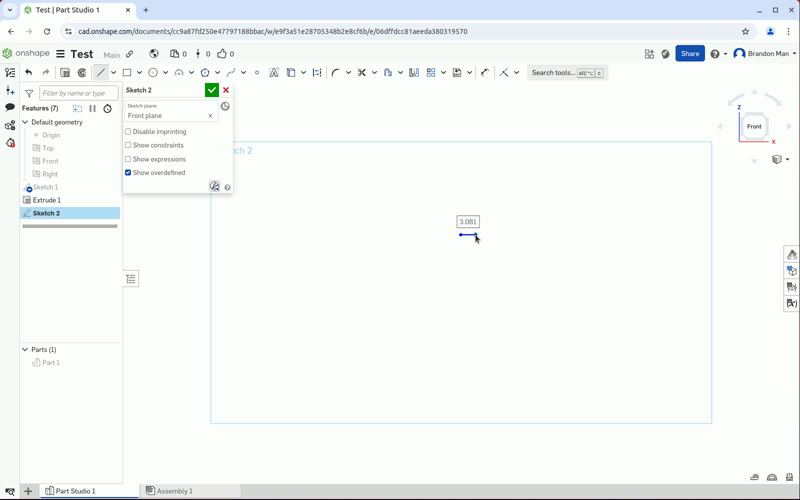
key(a)
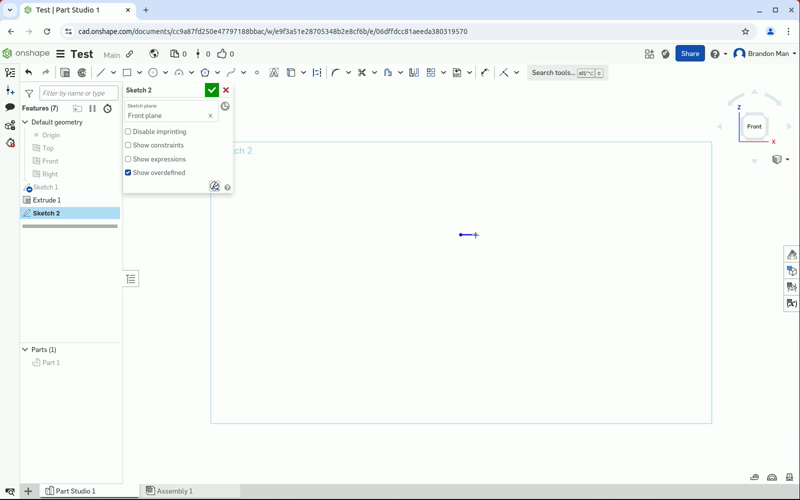
mouse_move(475, 234)
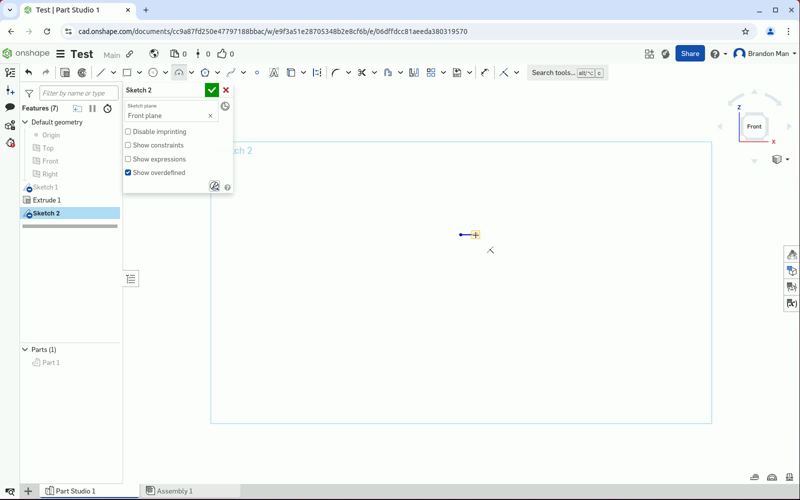
click(475, 234)
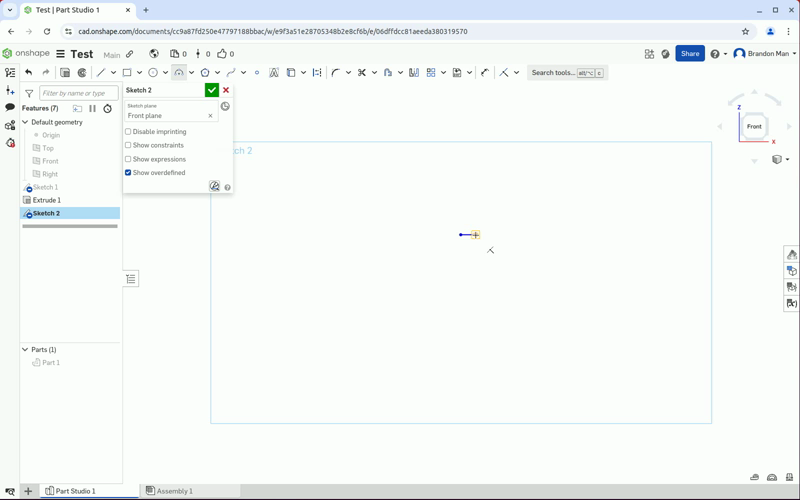
key_down(shift)
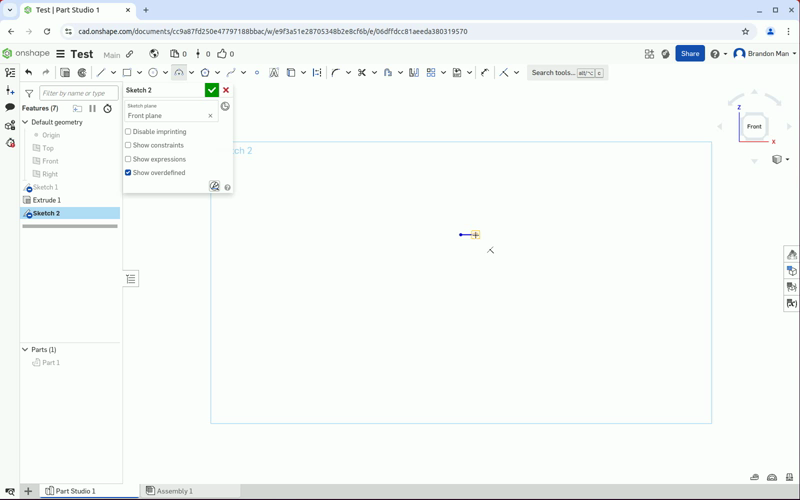
mouse_move(499, 234)
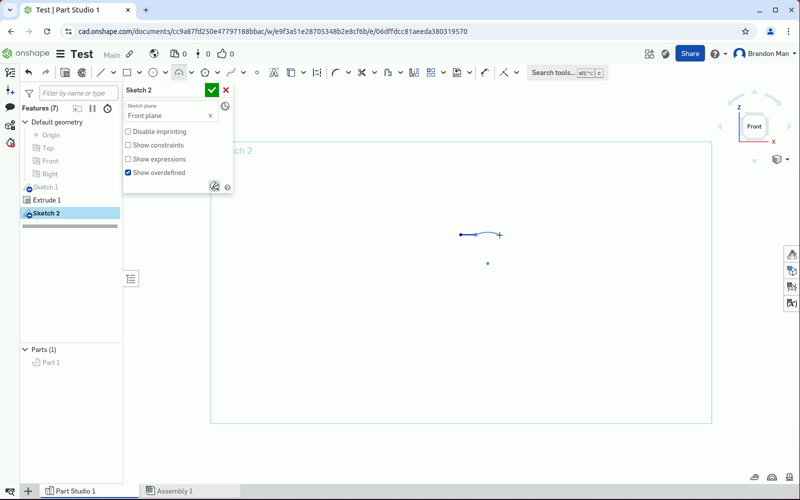
click(499, 234)
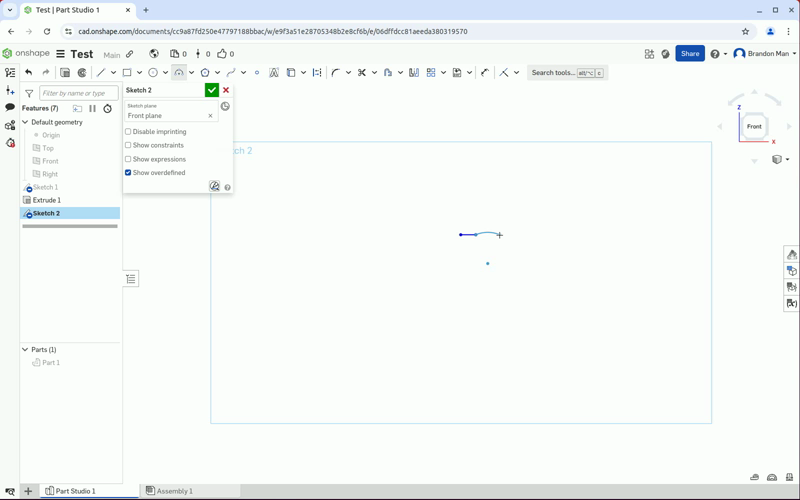
mouse_move(487, 222)
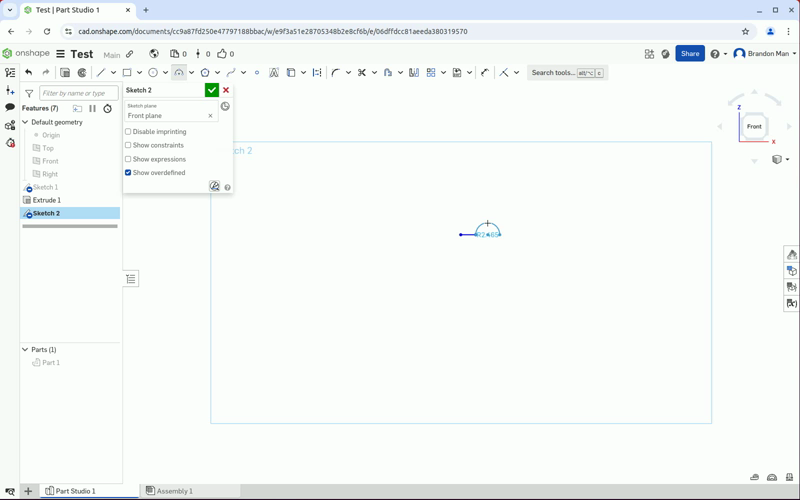
click(487, 222)
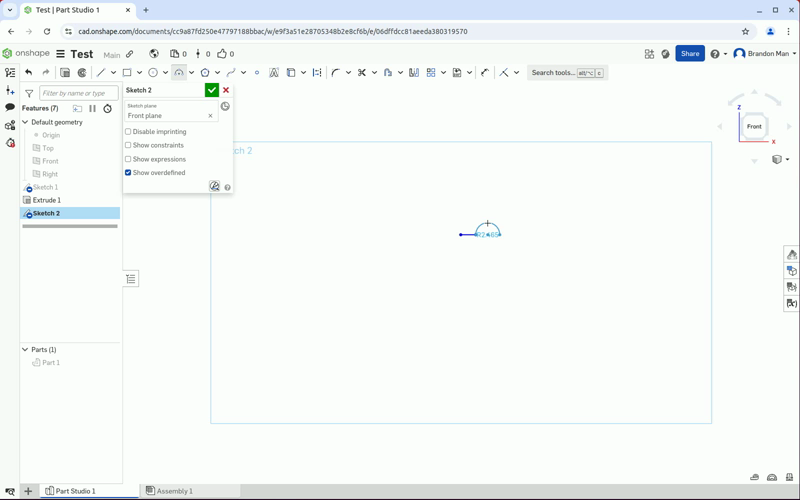
key_up(shift)
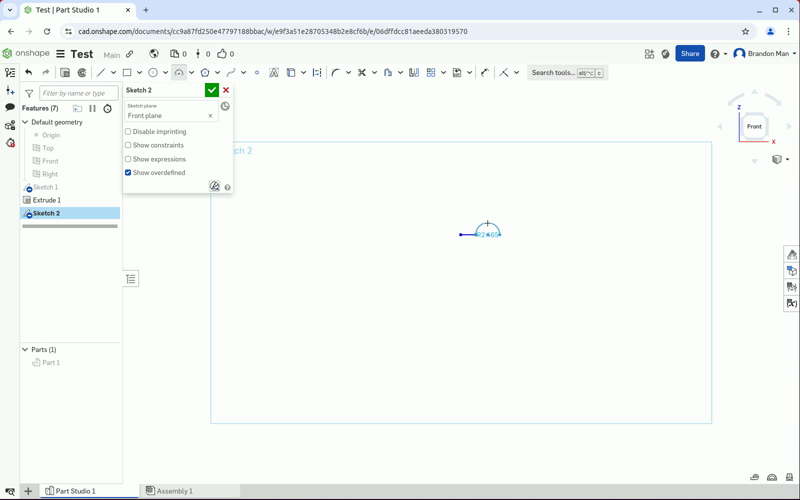
key(esc)
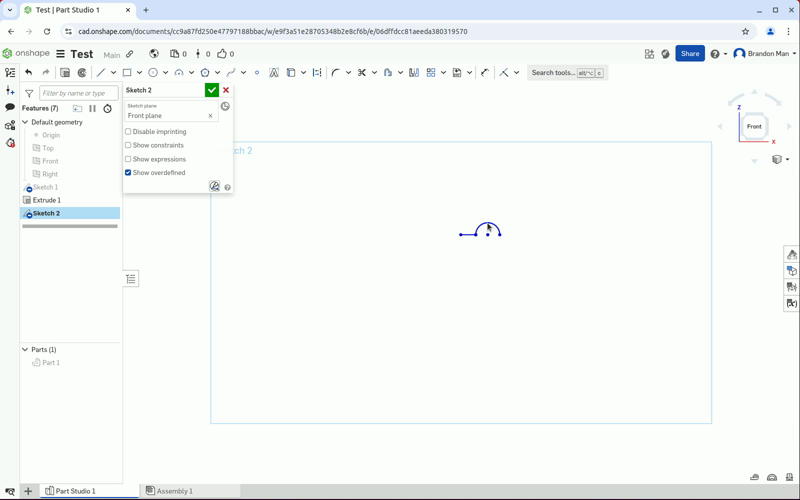
key(l)
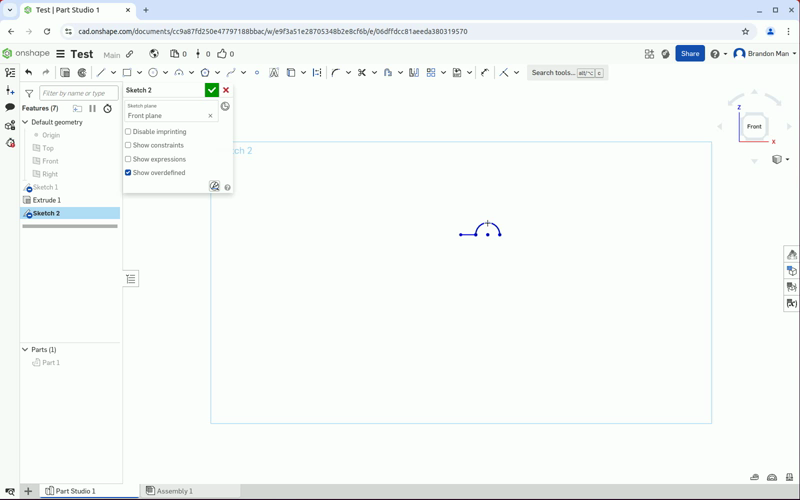
mouse_move(499, 234)
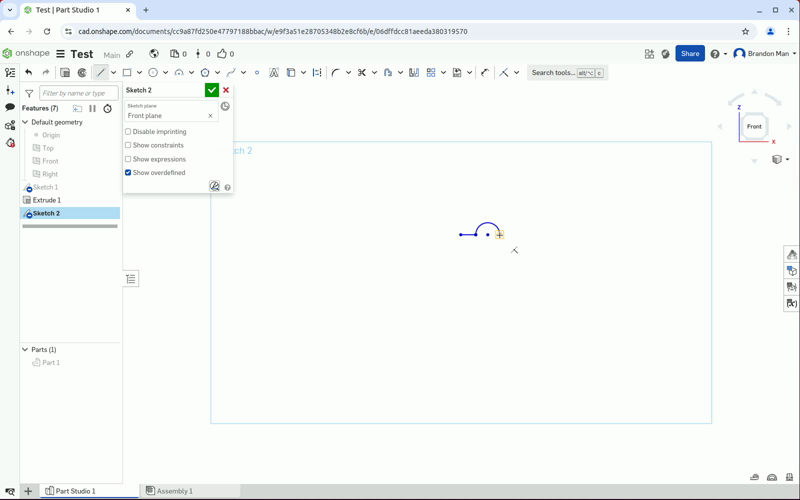
click(499, 234)
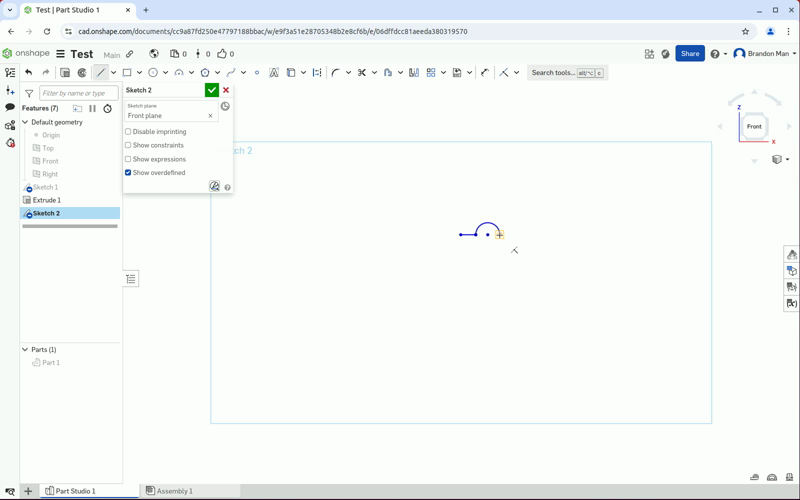
key_down(shift)
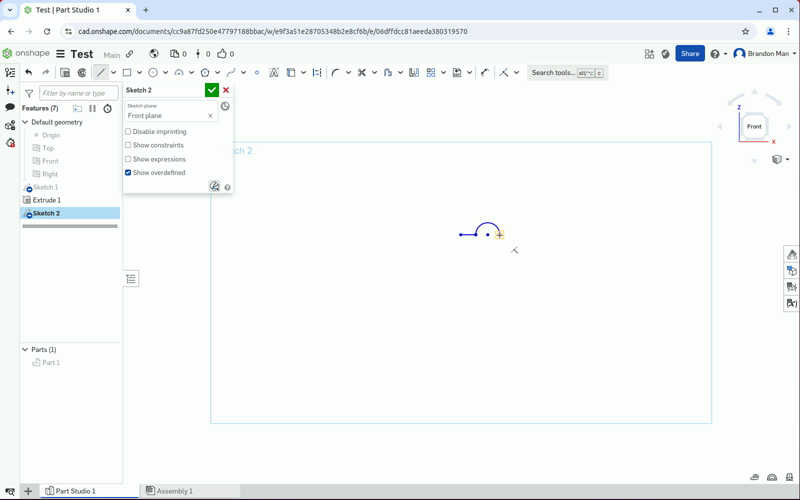
mouse_move(529, 234)
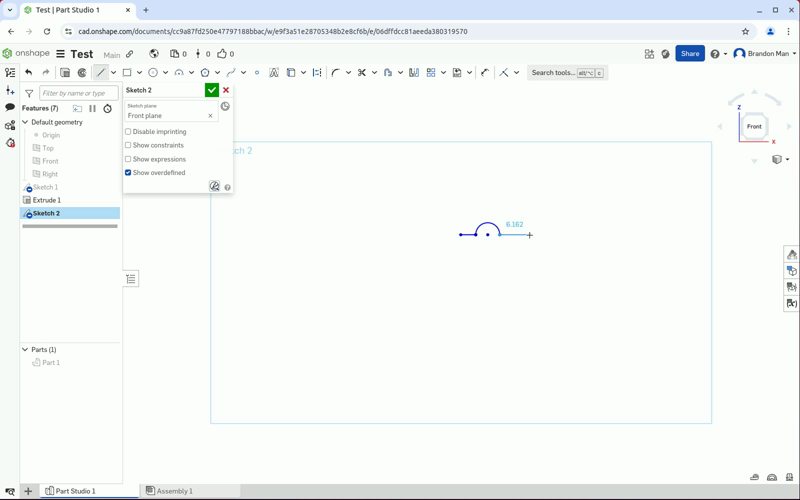
mouse_move(514, 234)
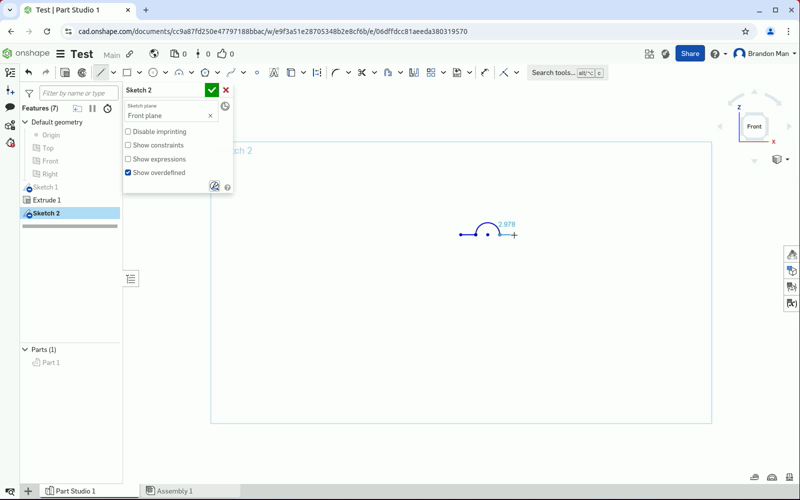
click(514, 234)
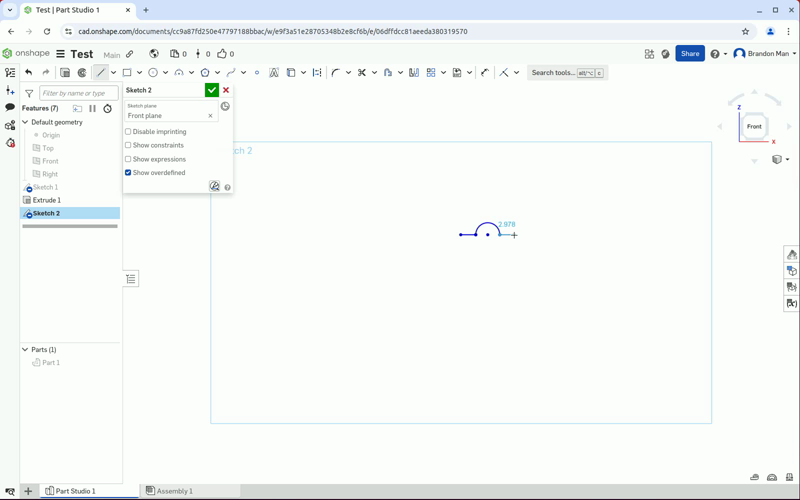
key_up(shift)
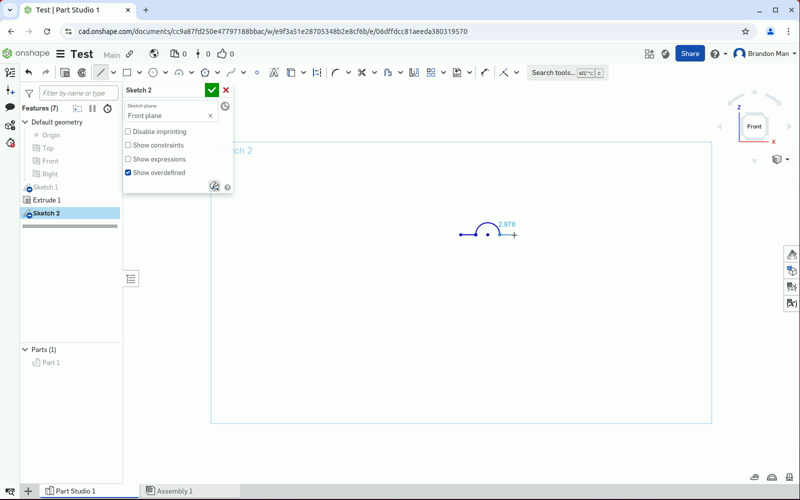
key(esc)
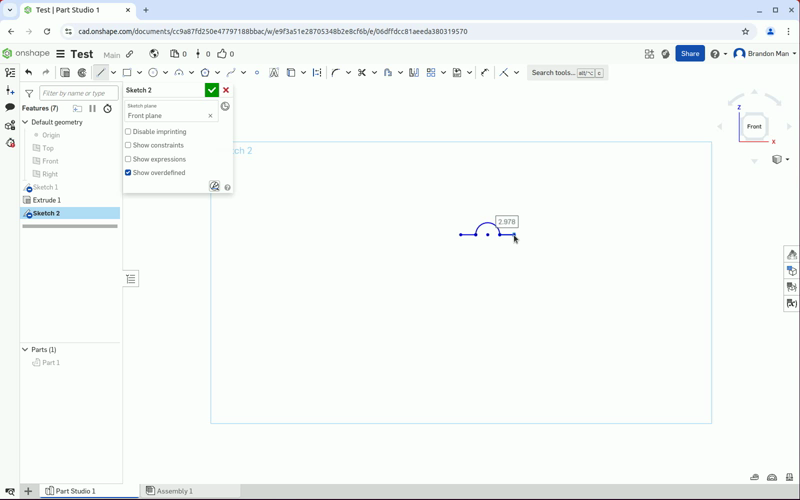
key(a)
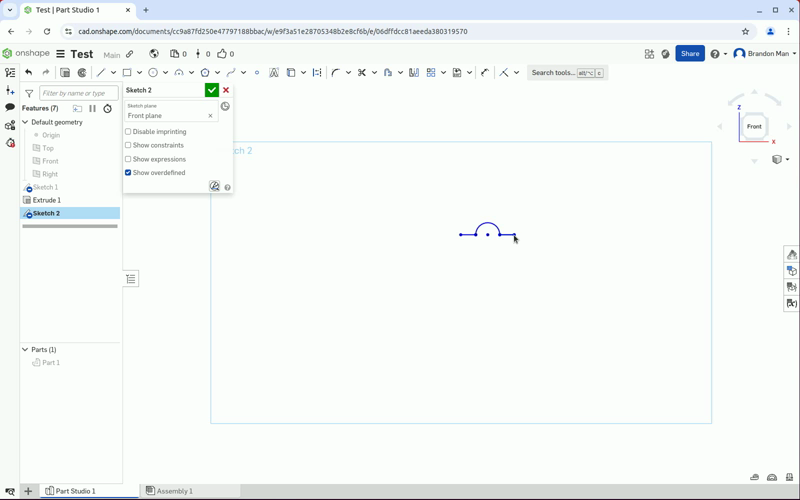
mouse_move(514, 234)
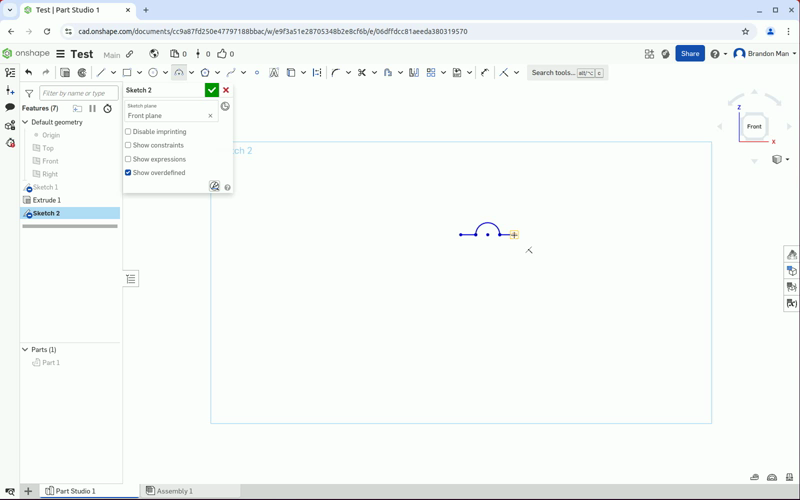
click(514, 234)
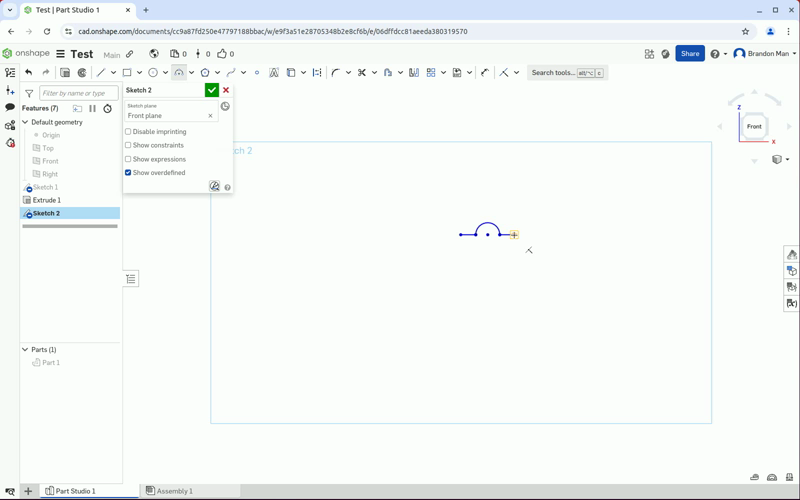
mouse_move(460, 234)
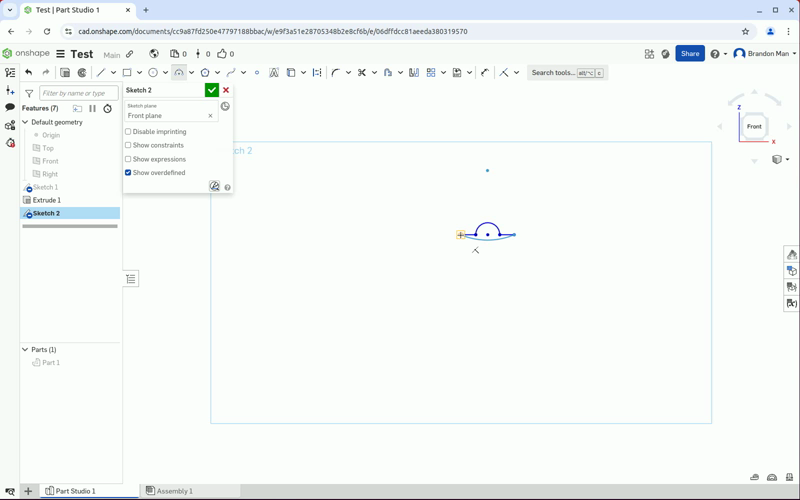
click(460, 234)
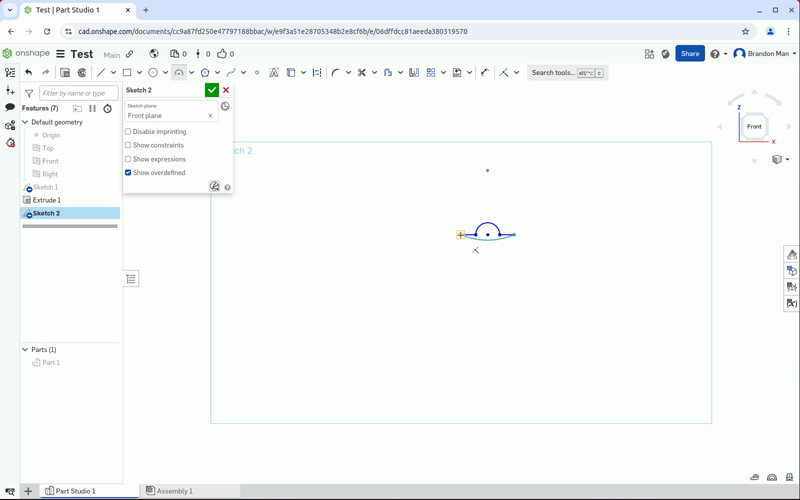
key_down(shift)
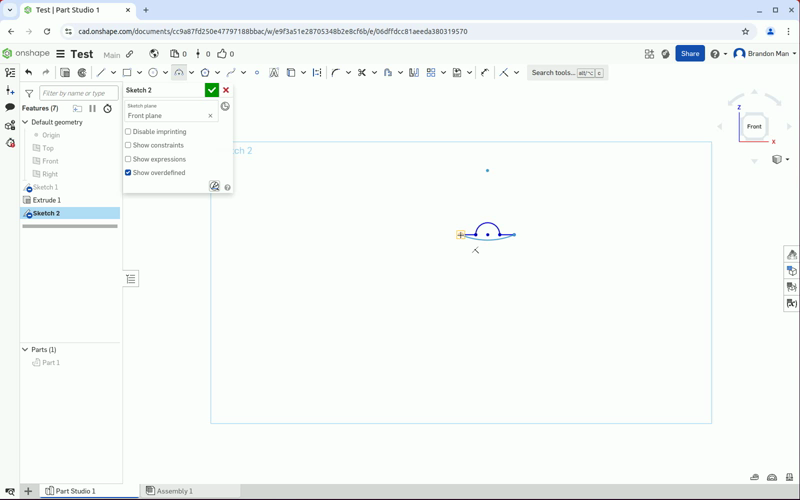
mouse_move(487, 208)
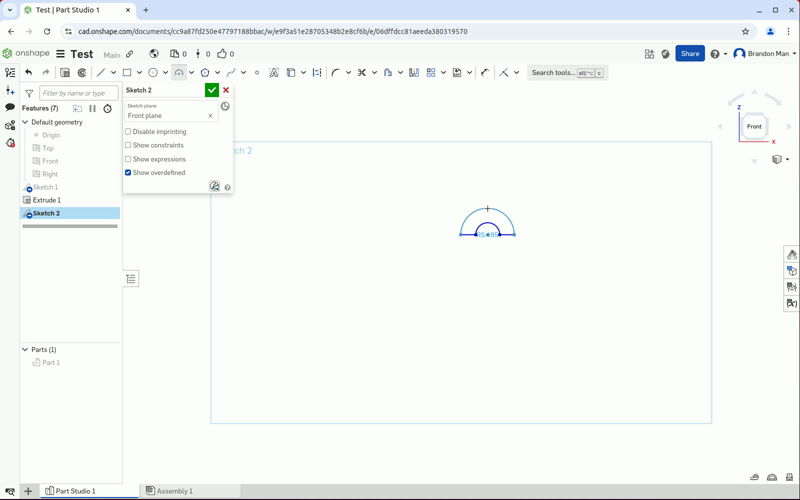
click(487, 208)
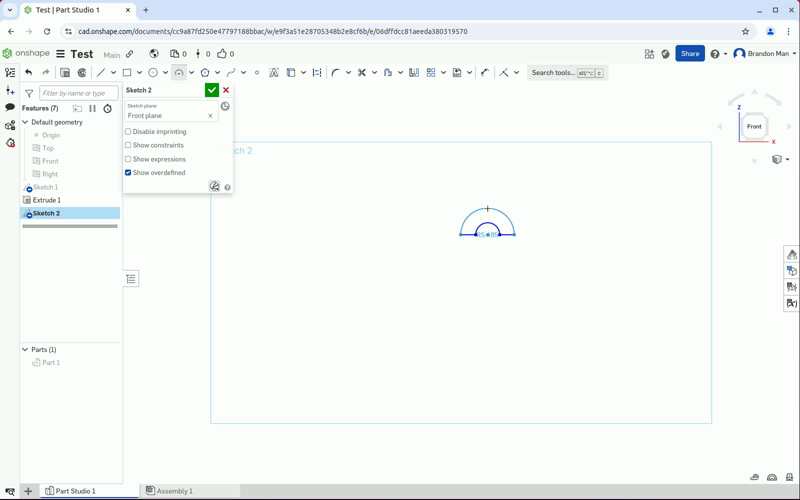
key_up(shift)
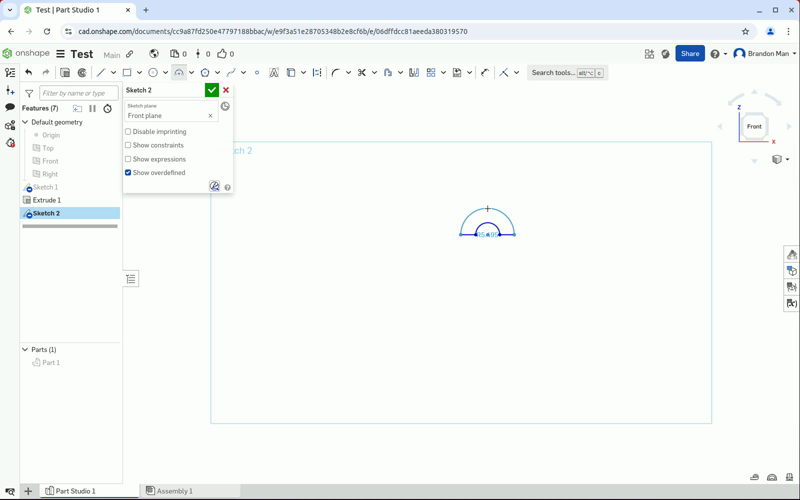
key(esc)
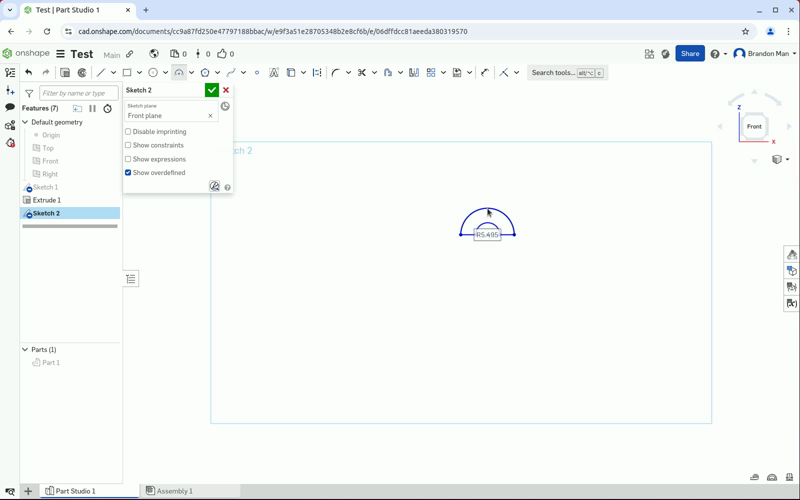
mouse_move(509, 232)
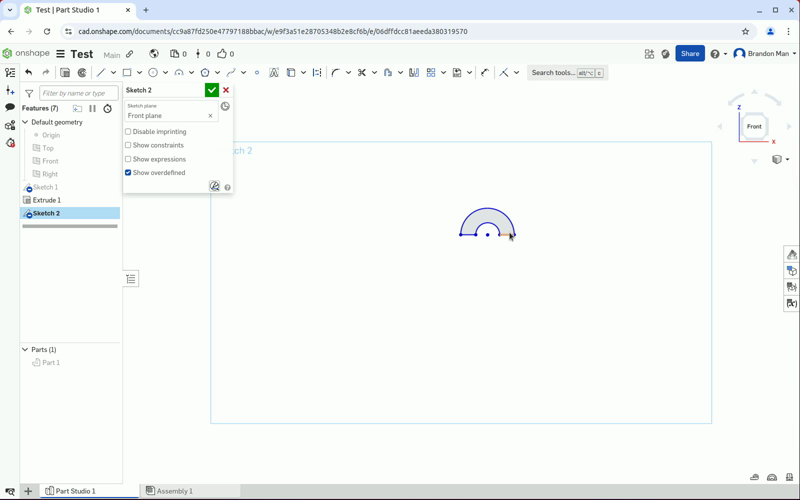
scroll(6)
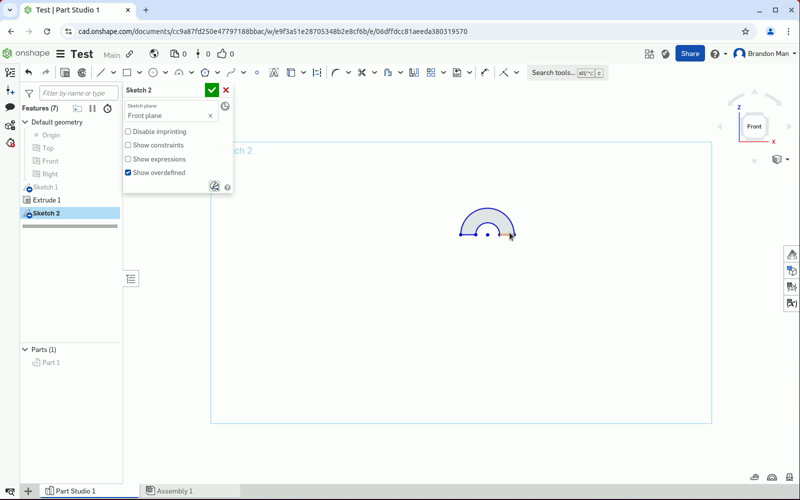
scroll(6)
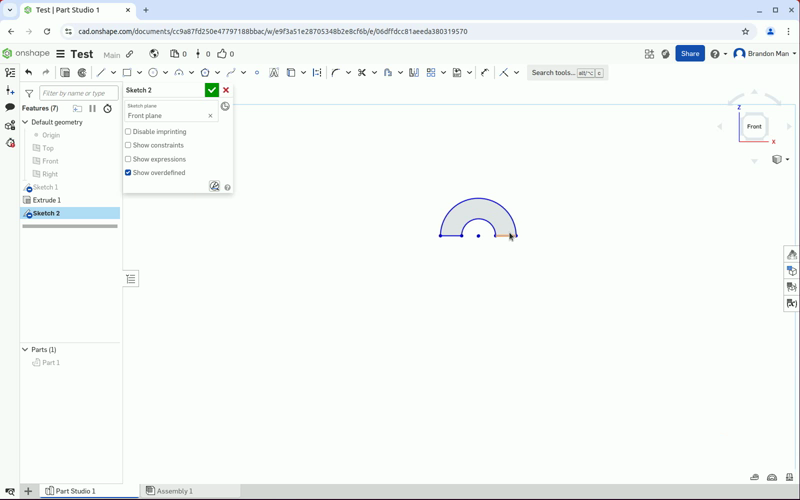
scroll(6)
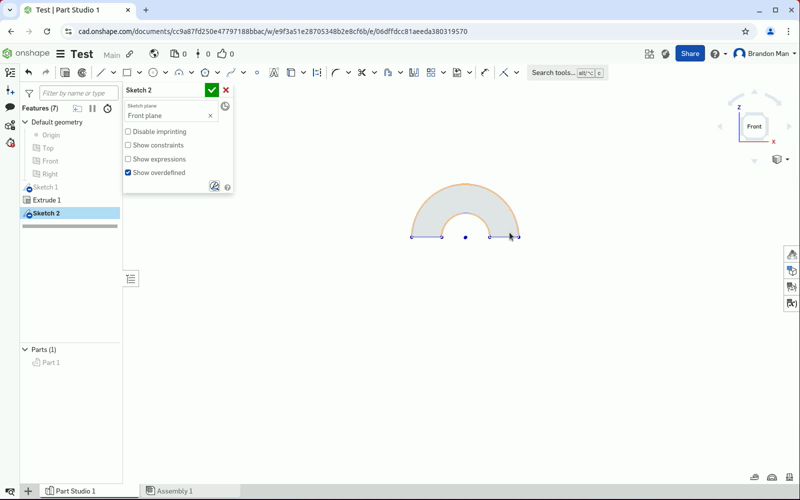
scroll(6)
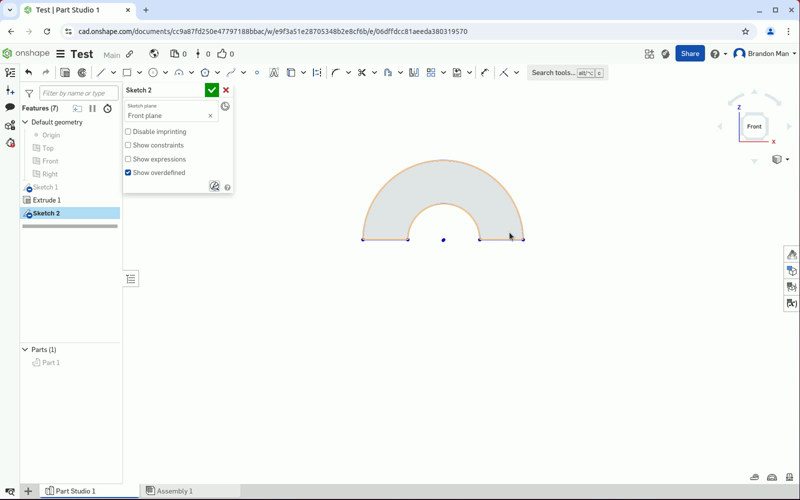
scroll(6)
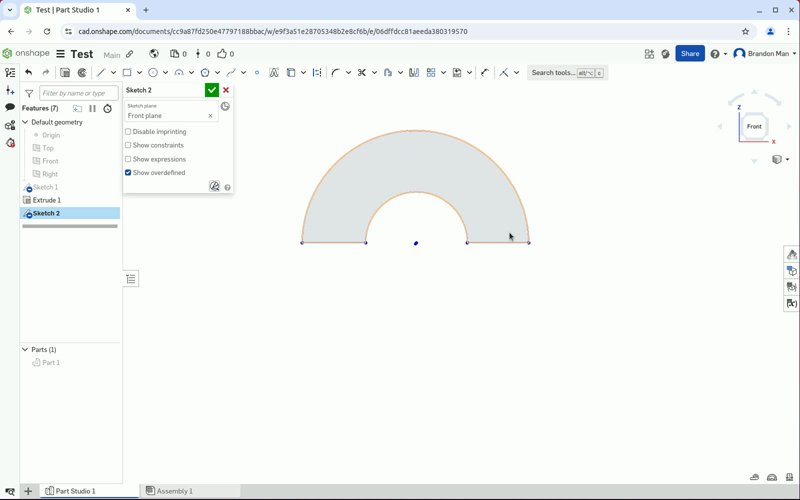
scroll(6)
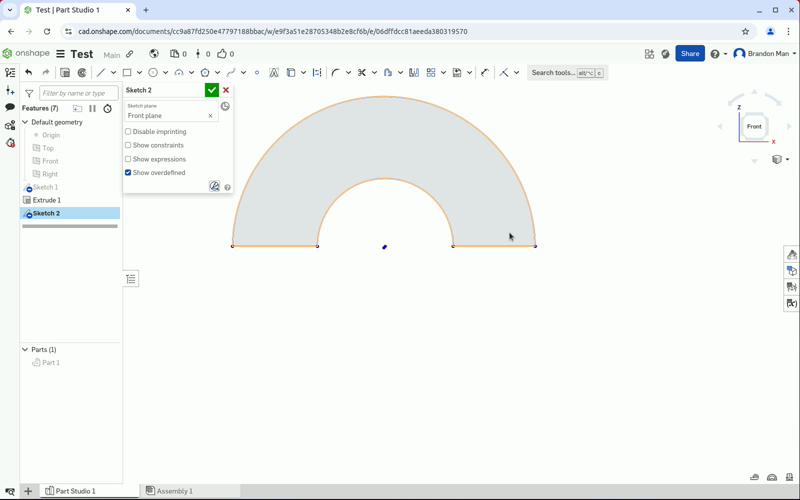
scroll(6)
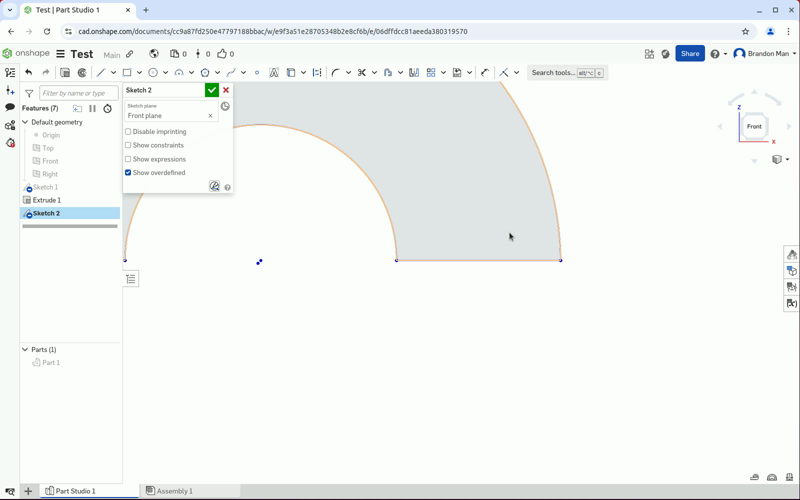
click(509, 232)
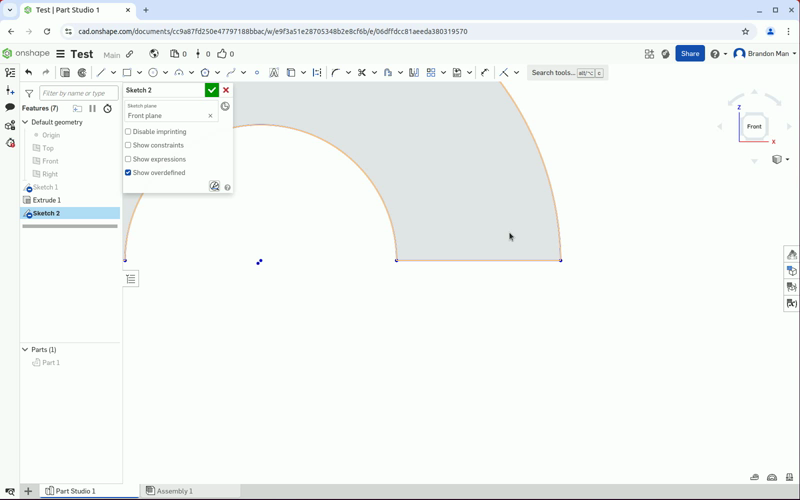
scroll(-6)
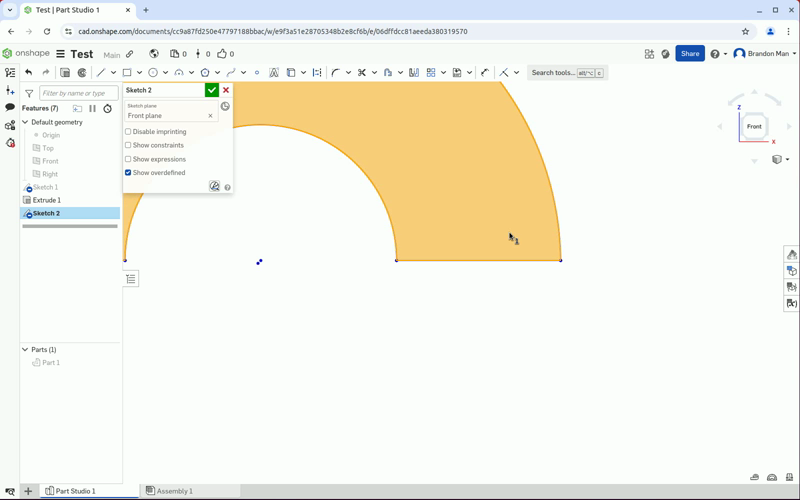
scroll(-6)
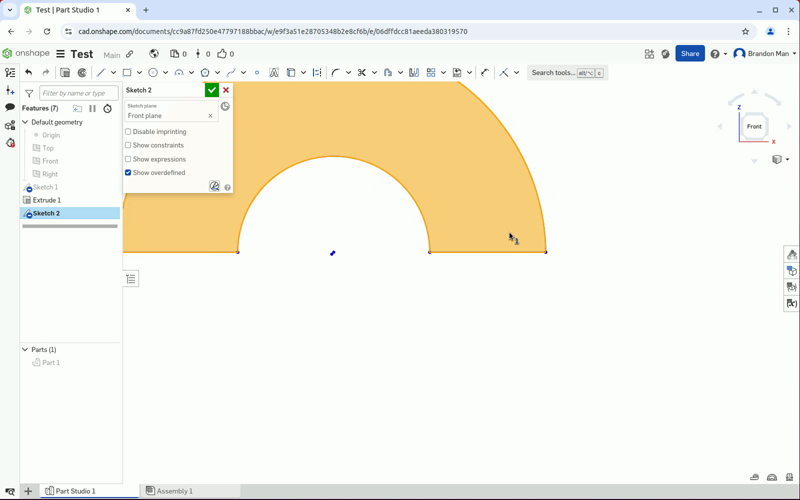
scroll(-6)
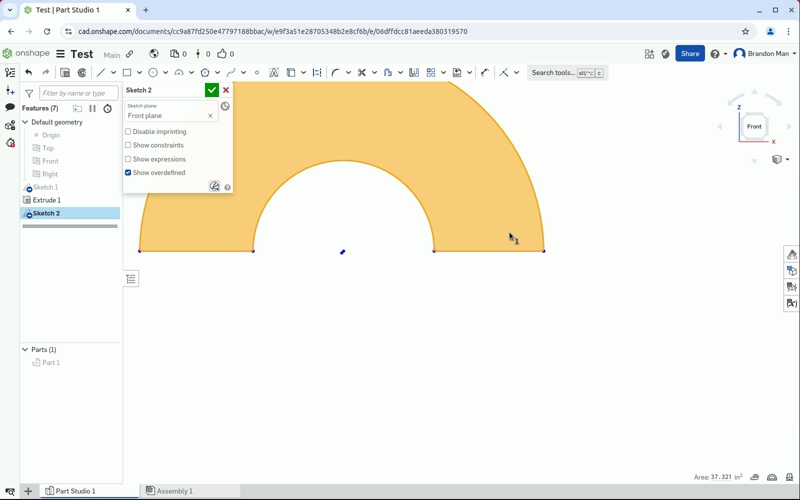
scroll(-6)
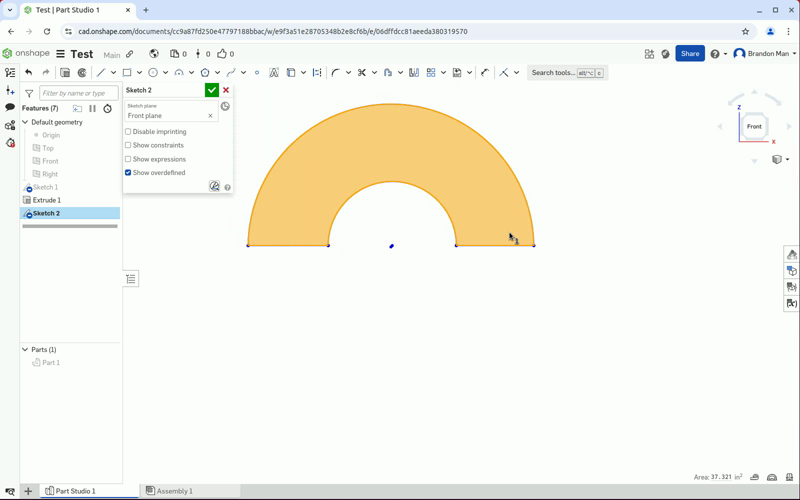
scroll(-6)
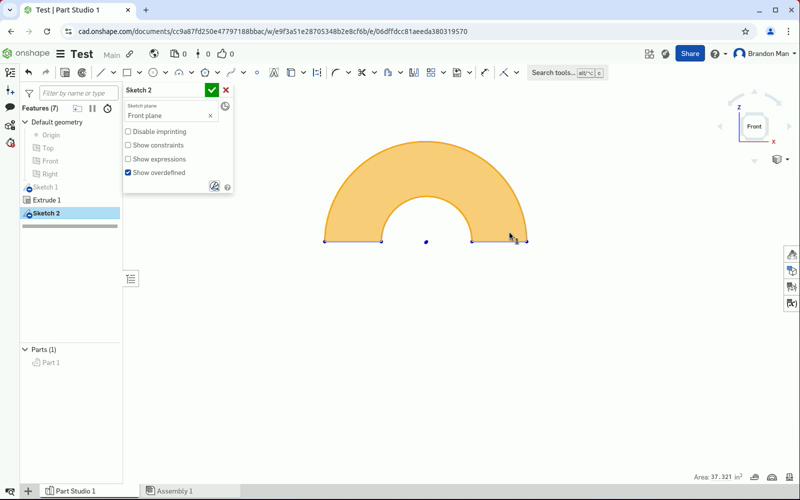
scroll(-6)
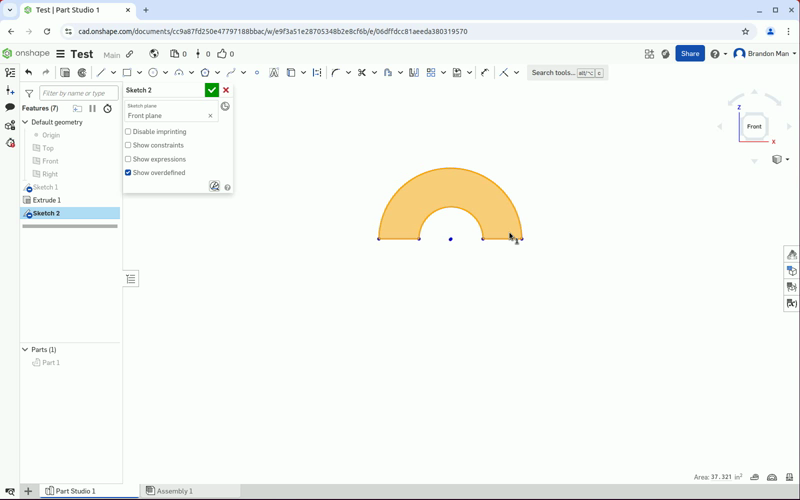
scroll(-6)
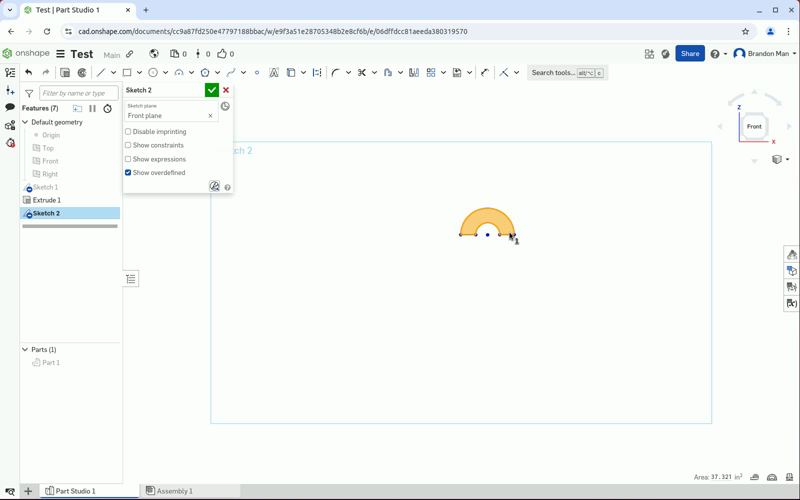
mouse_move(73, 352)
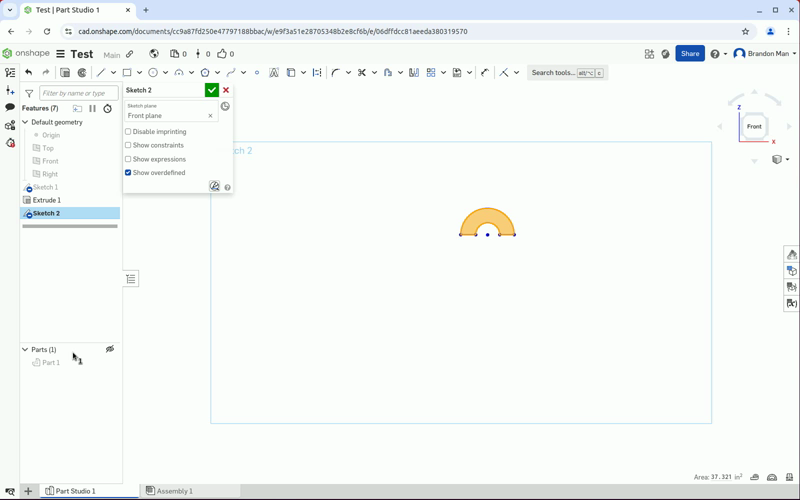
key(shift+y)
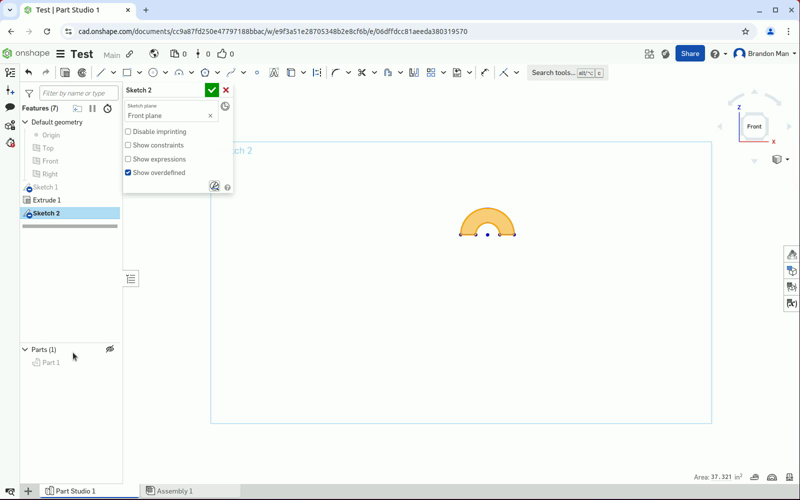
key(shift+e)
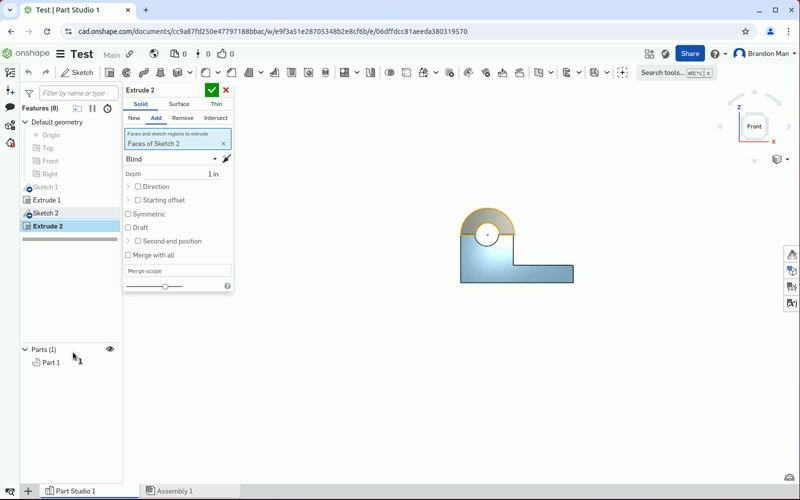
mouse_move(143, 106)
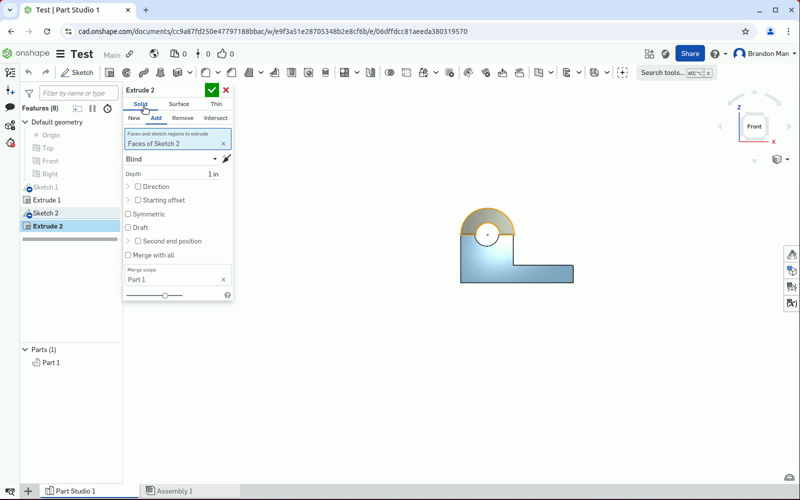
click(143, 106)
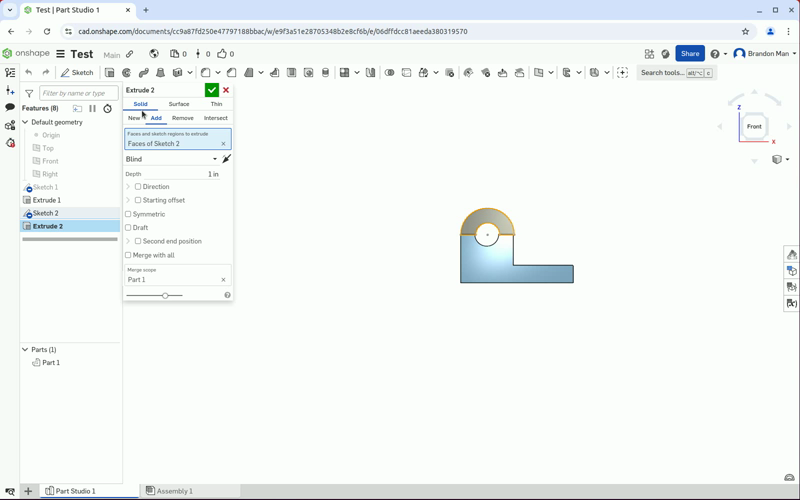
mouse_move(137, 120)
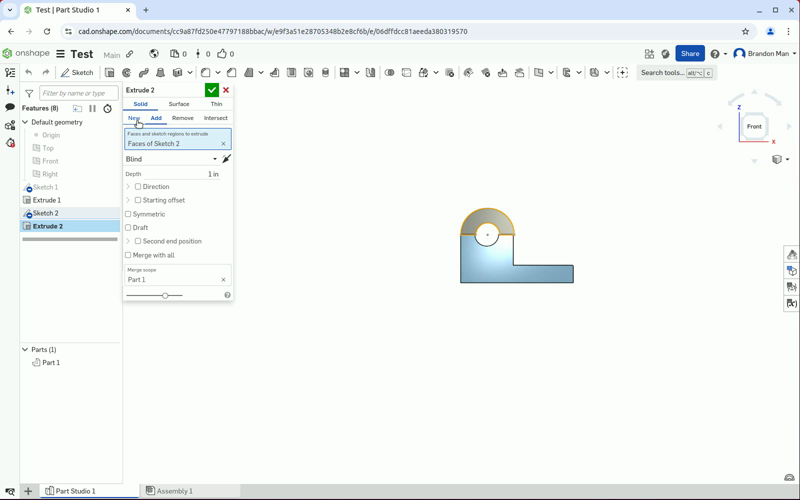
click(137, 120)
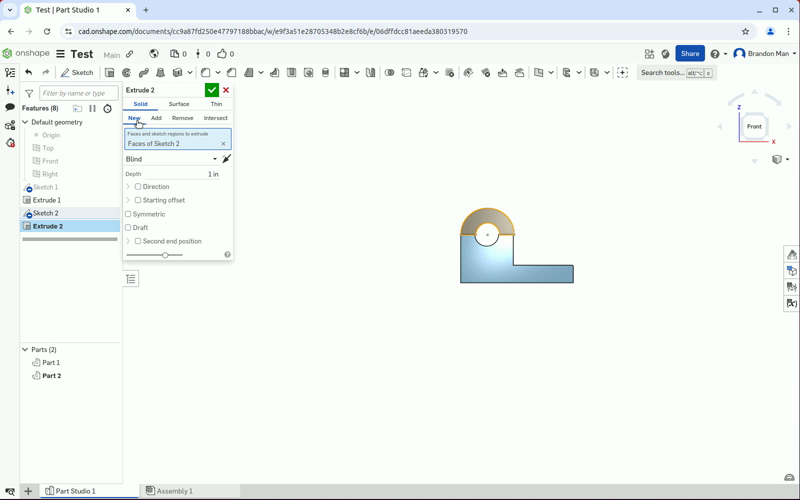
key(tab, 4)
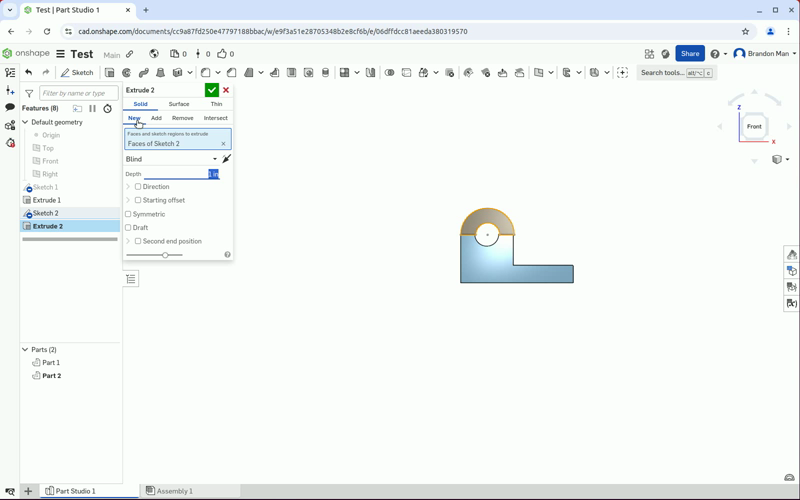
text(9.869)
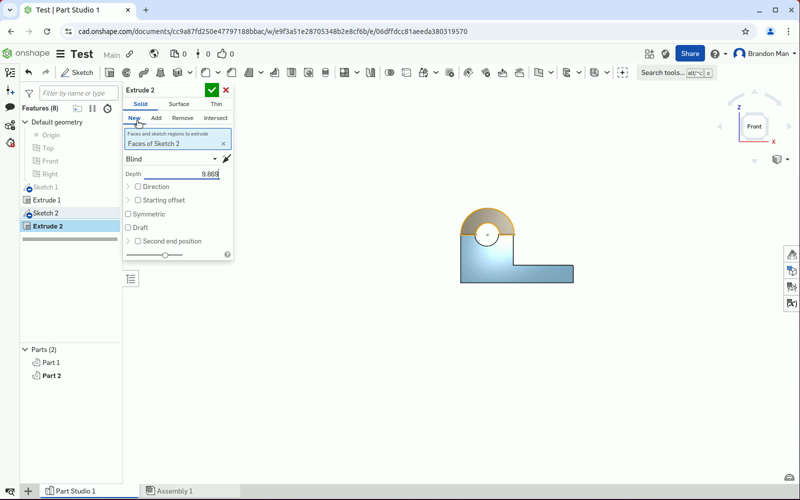
key(enter)
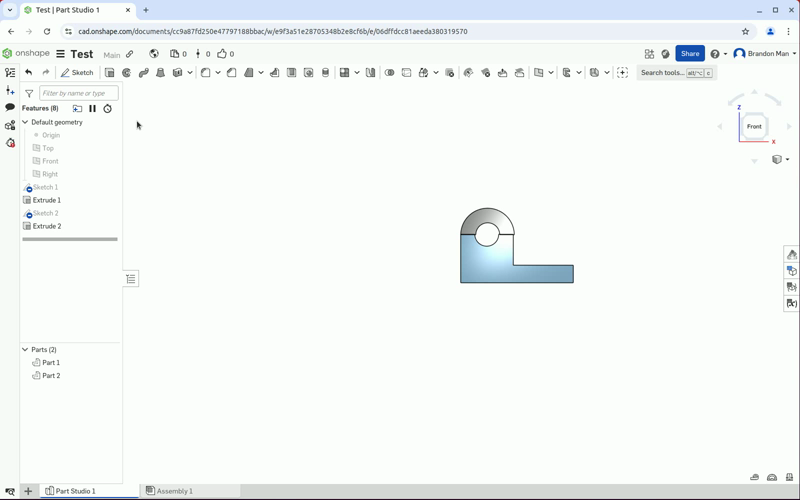
key(shift+h)
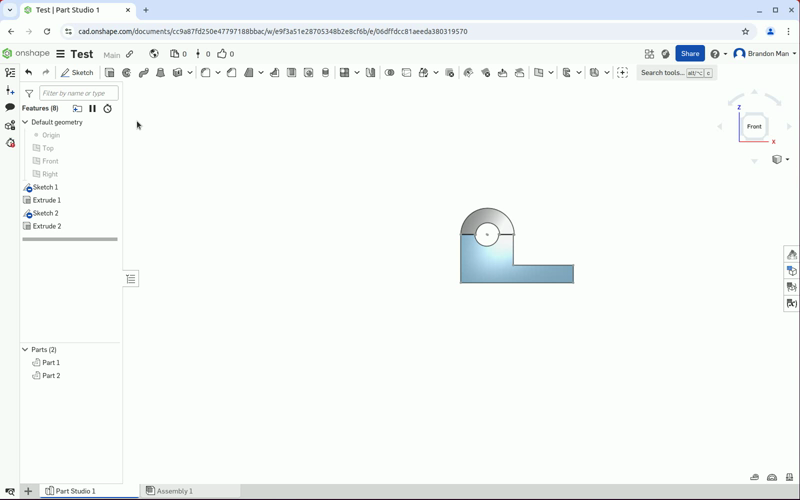
key(shift+h)
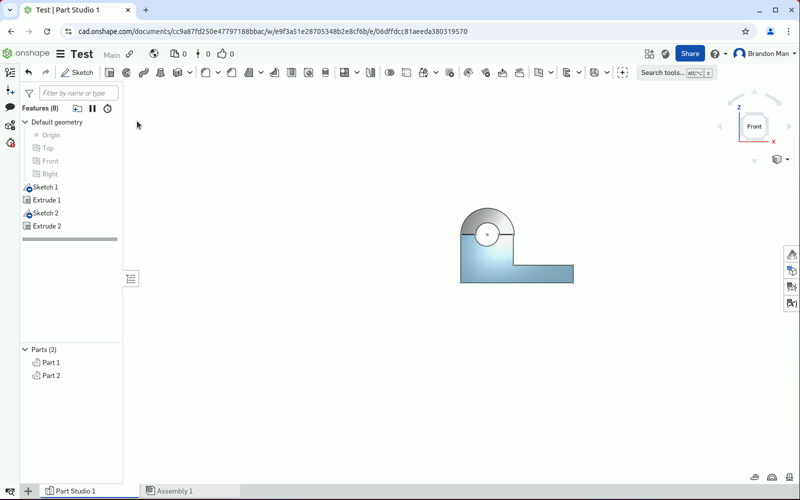
key(shift+7)
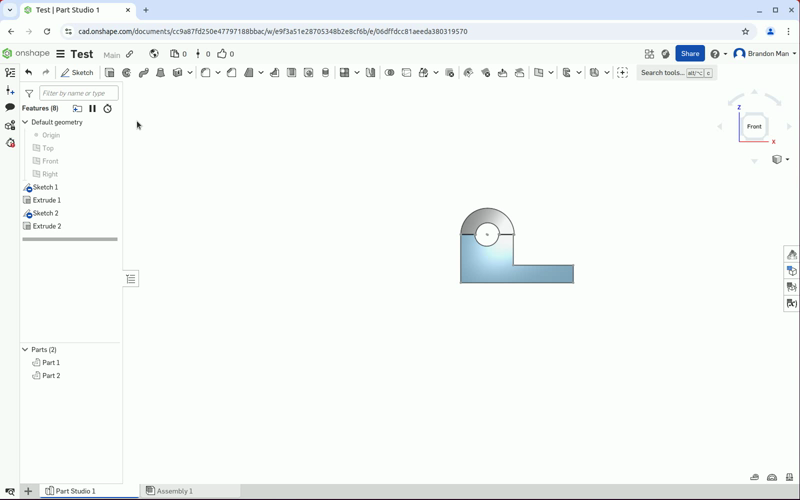
key(left, 2)
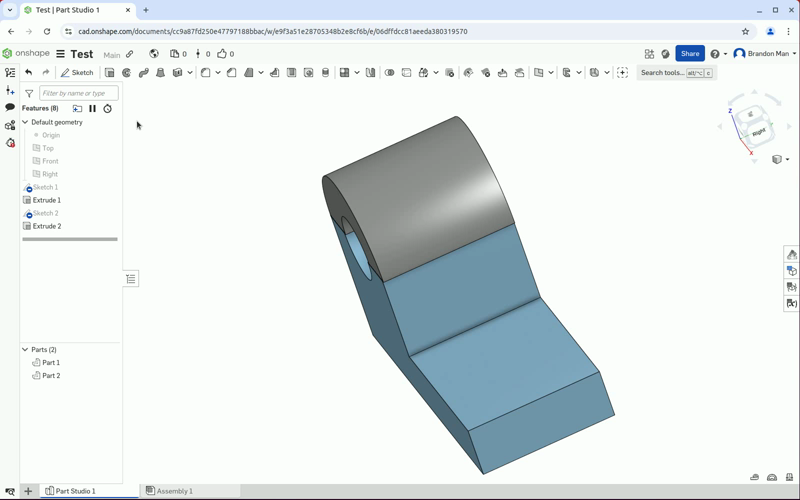
key(down, 2)
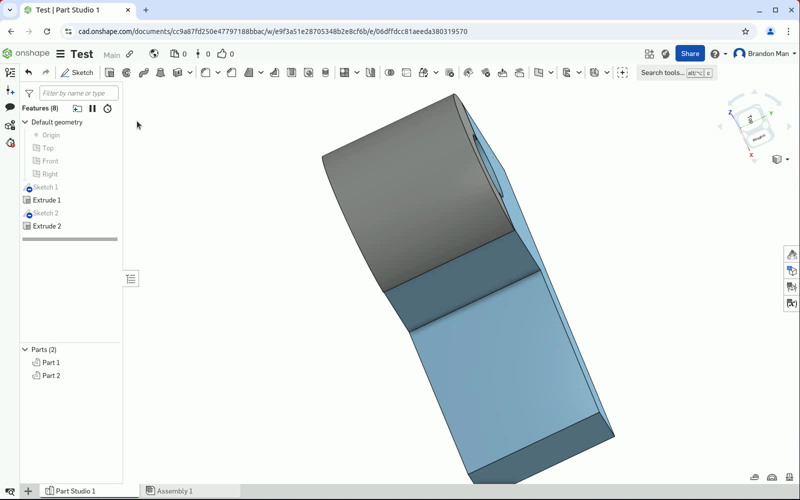
key(up, 2)
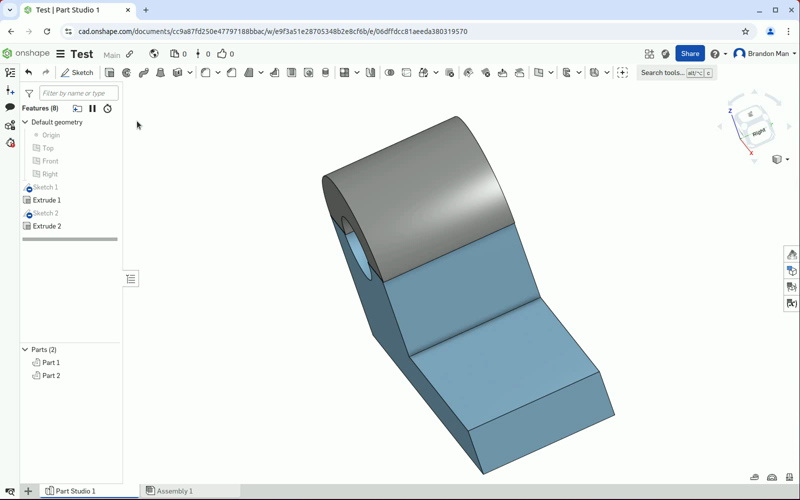
key(right, 2)
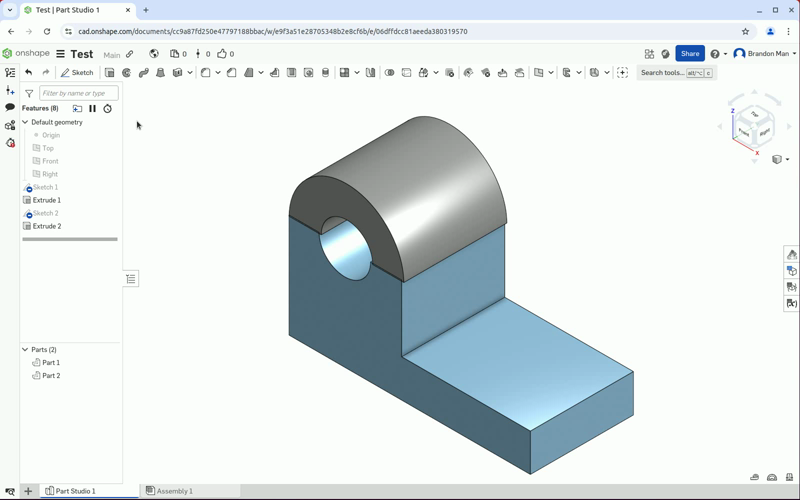
mouse_move(73, 189)
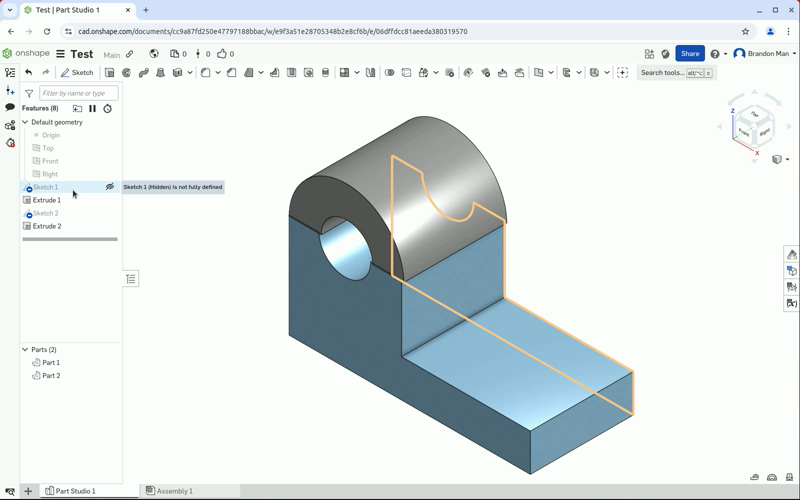
click(73, 189)